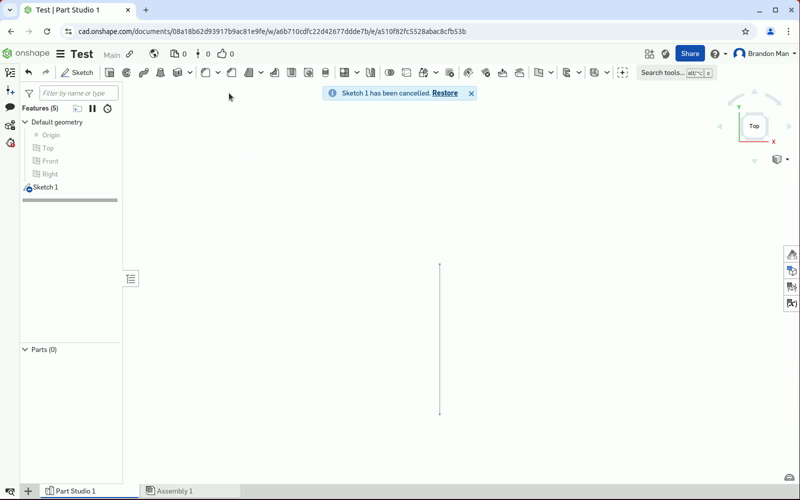
key(shift+h)
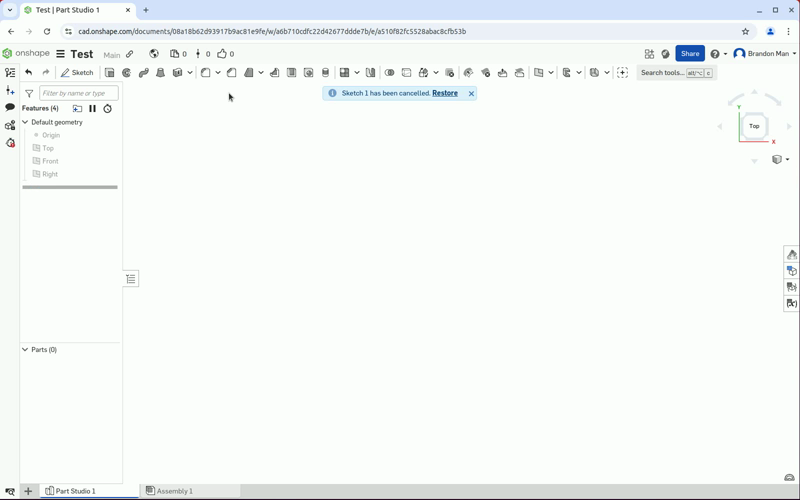
key(shift+s)
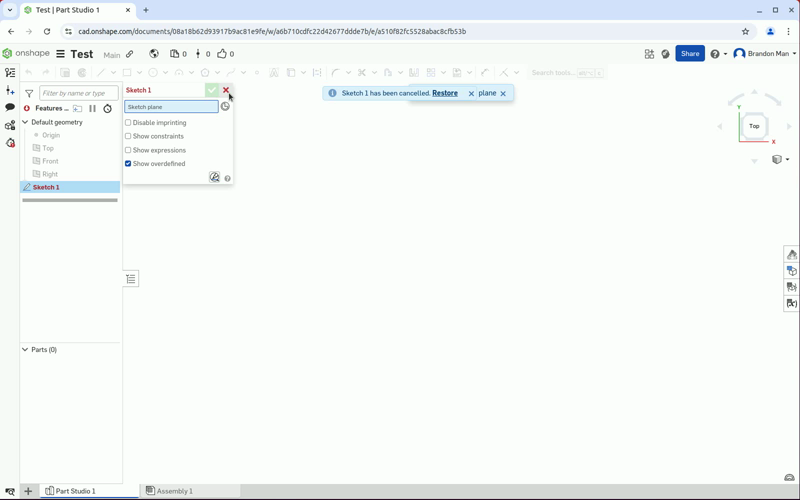
mouse_move(73, 150)
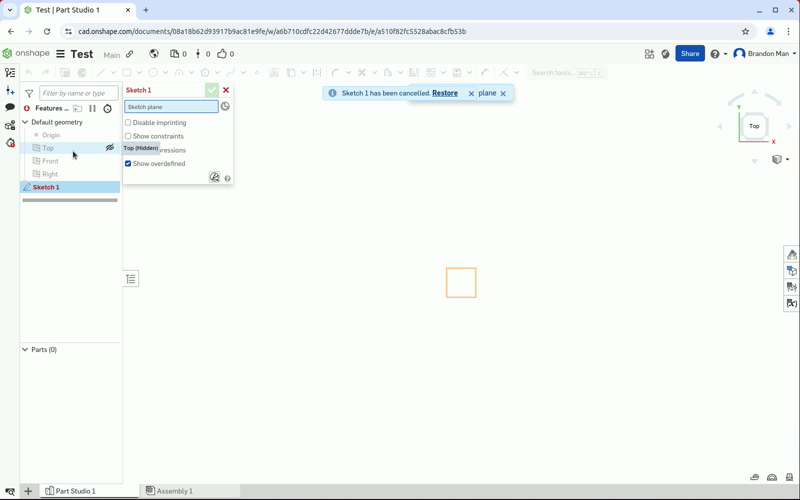
click(73, 150)
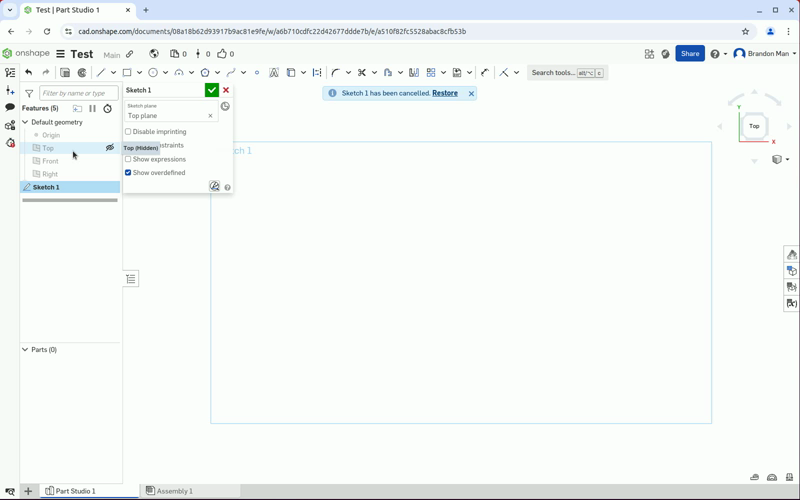
mouse_move(73, 352)
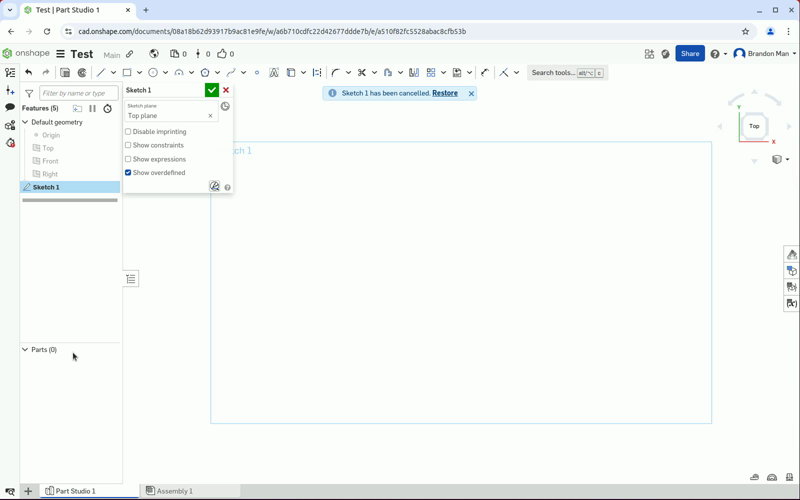
key(y)
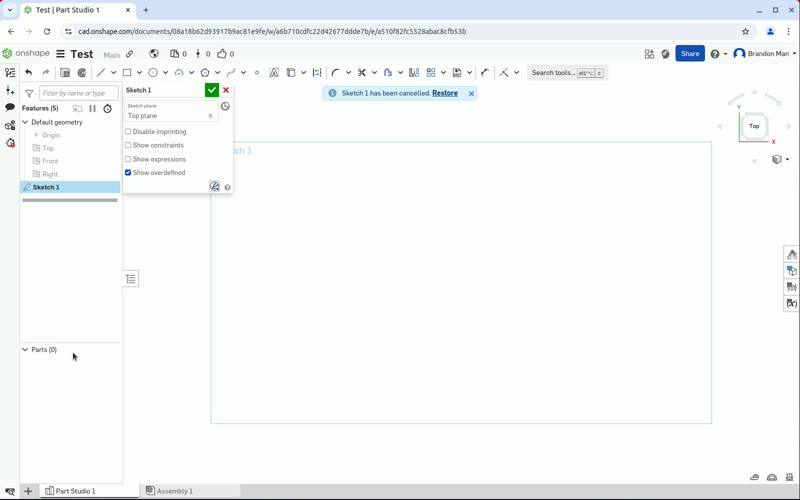
key(c)
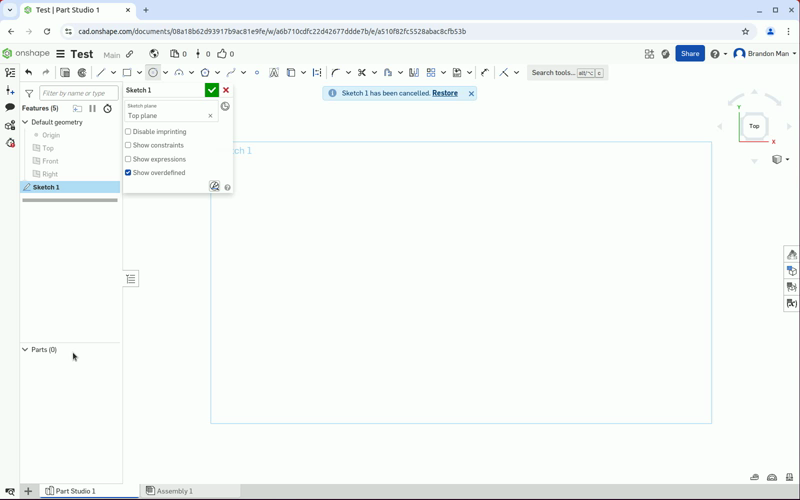
key_down(shift)
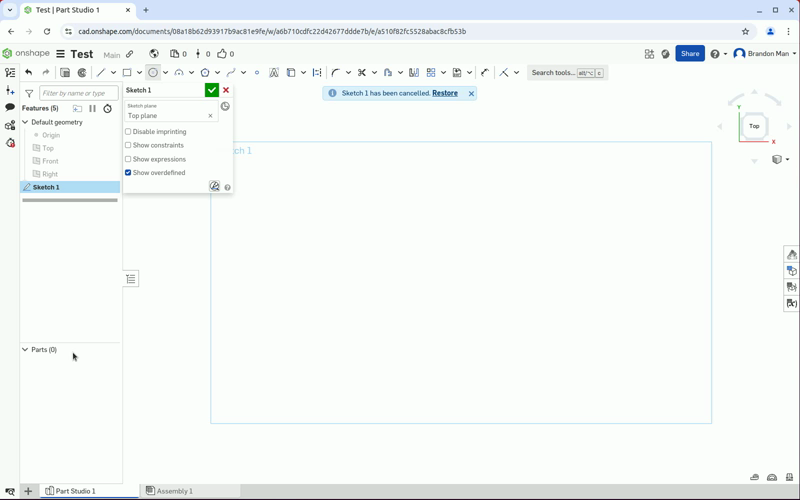
mouse_move(461, 282)
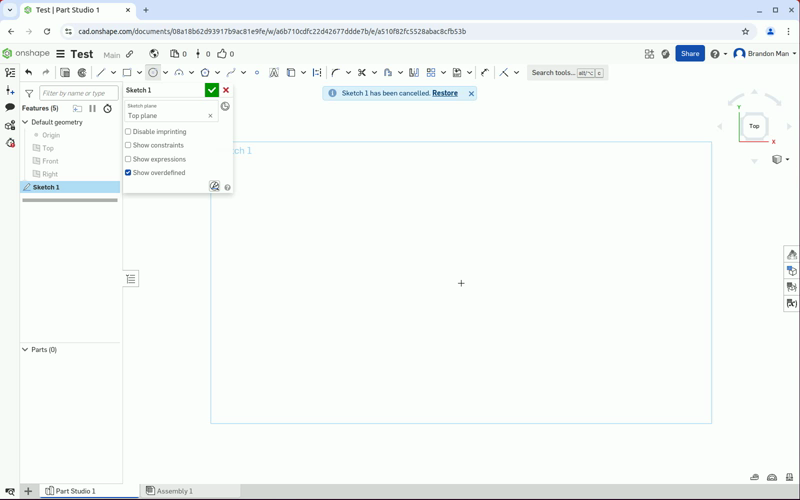
click(461, 282)
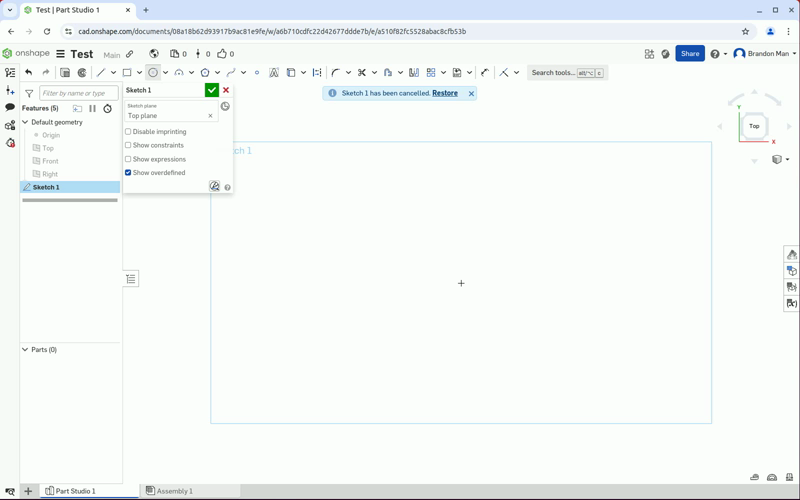
key_up(shift)
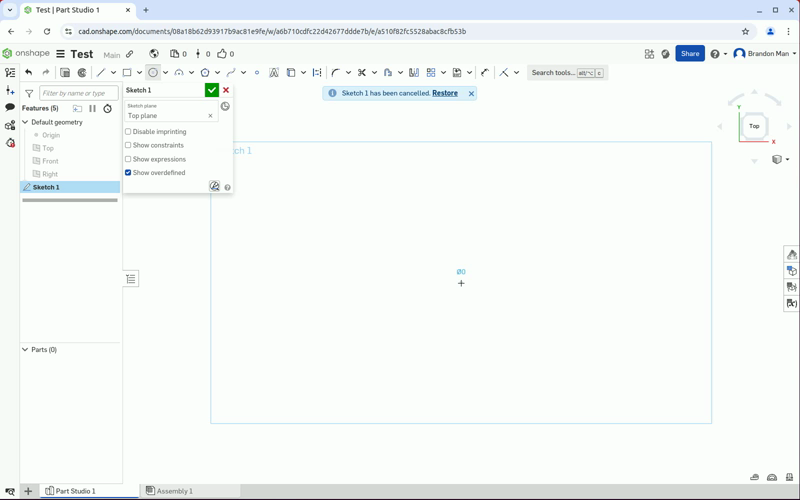
mouse_move(572, 282)
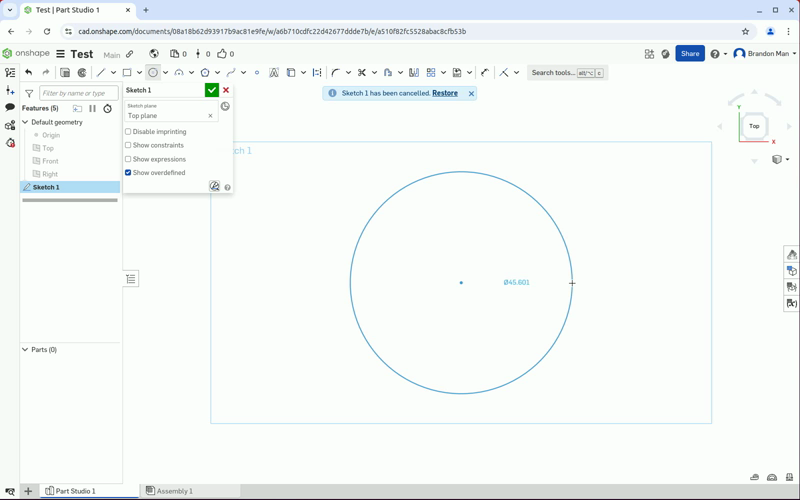
click(572, 282)
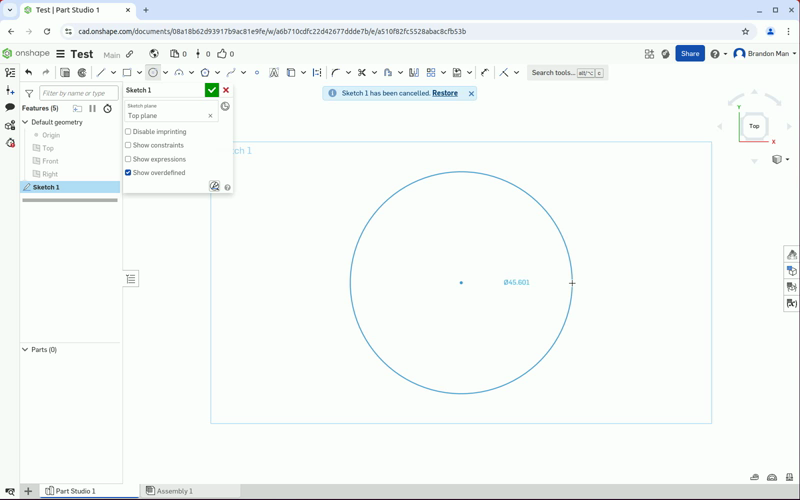
key(esc)
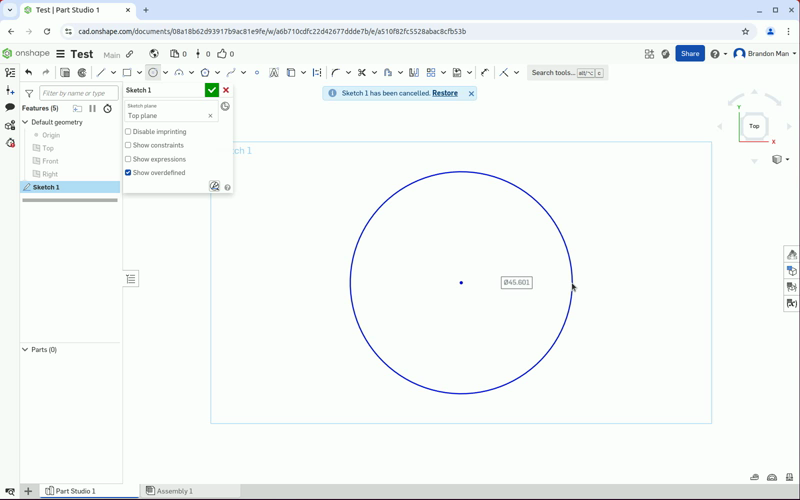
key(c)
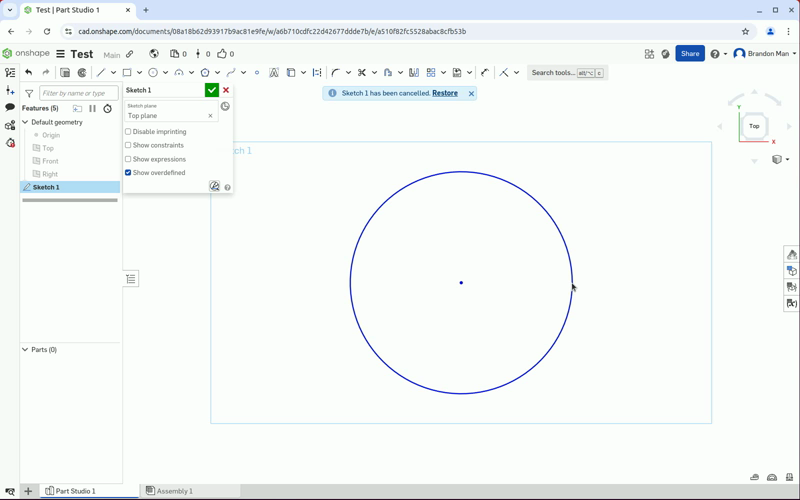
key_down(shift)
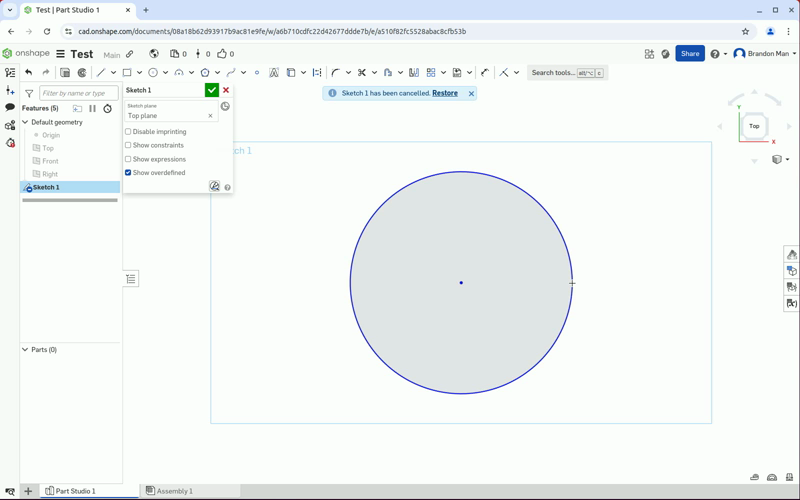
mouse_move(461, 282)
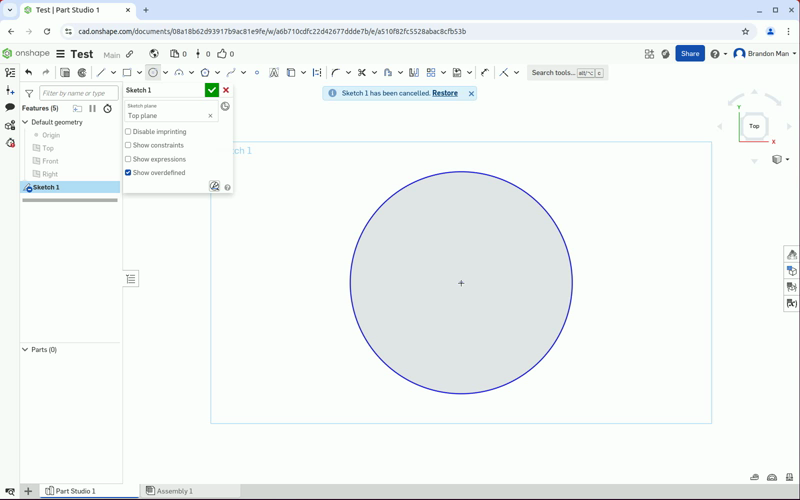
click(461, 282)
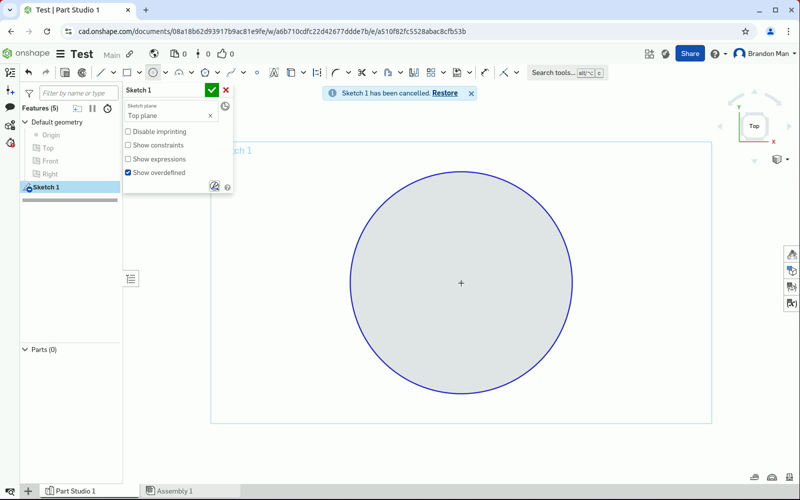
key_up(shift)
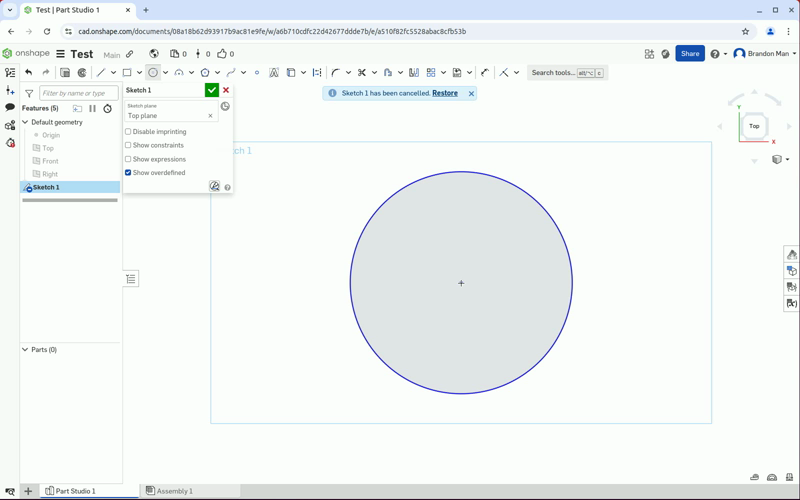
mouse_move(558, 282)
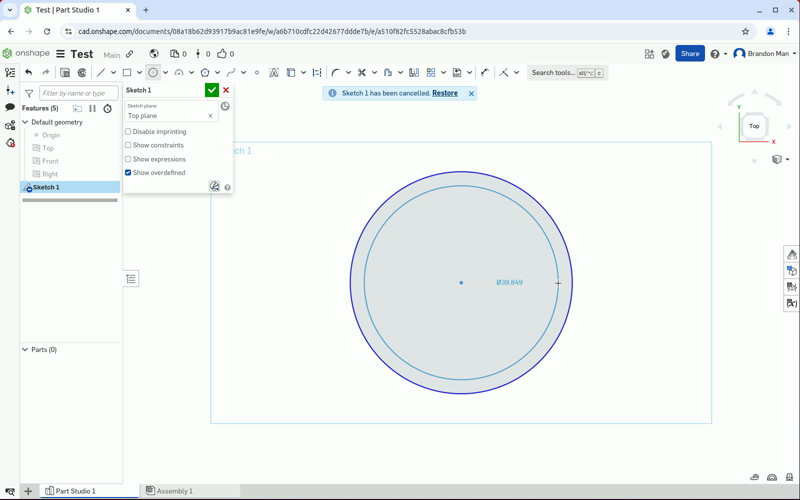
click(558, 282)
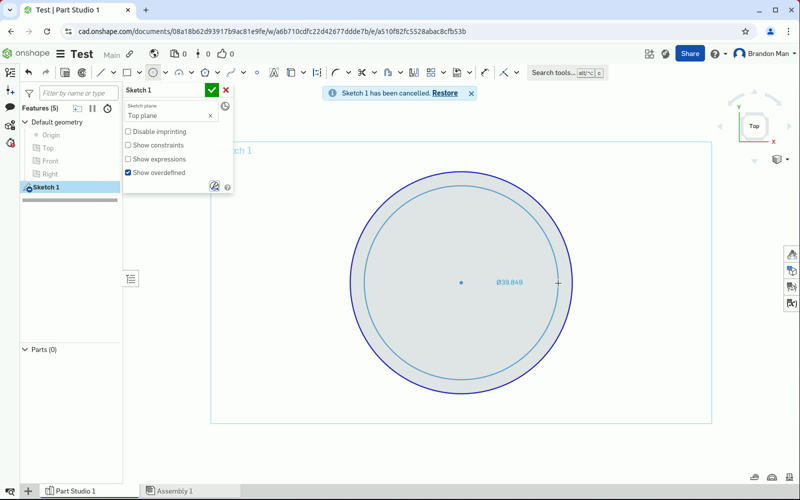
key(esc)
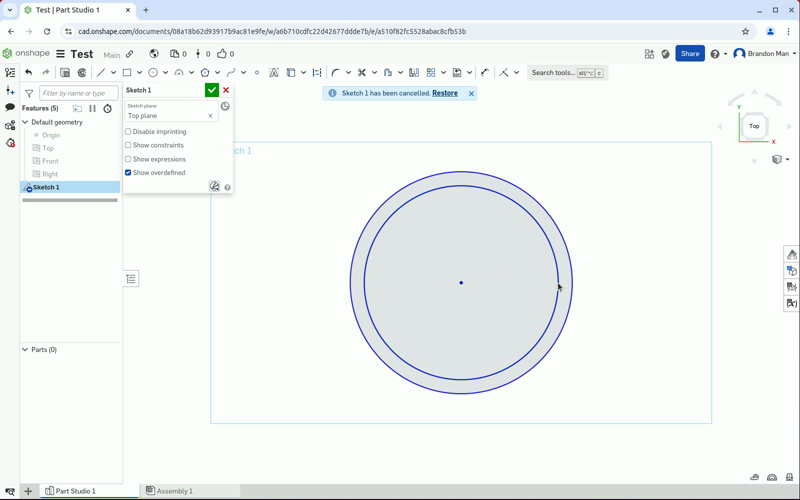
mouse_move(391, 360)
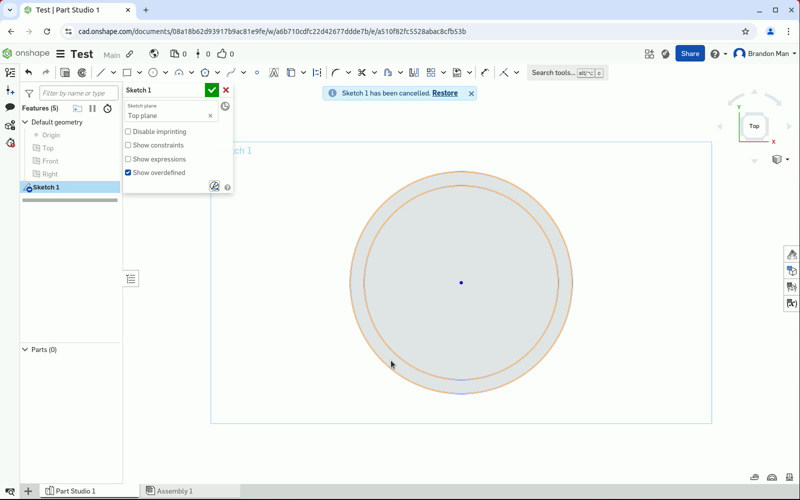
click(391, 360)
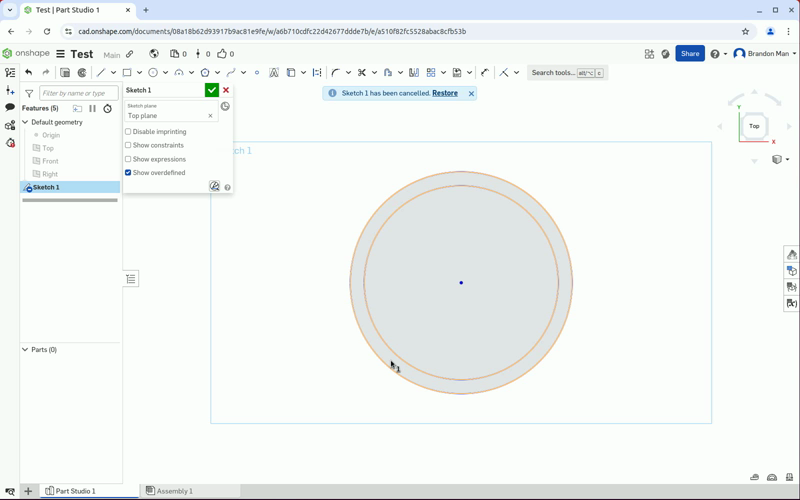
mouse_move(73, 352)
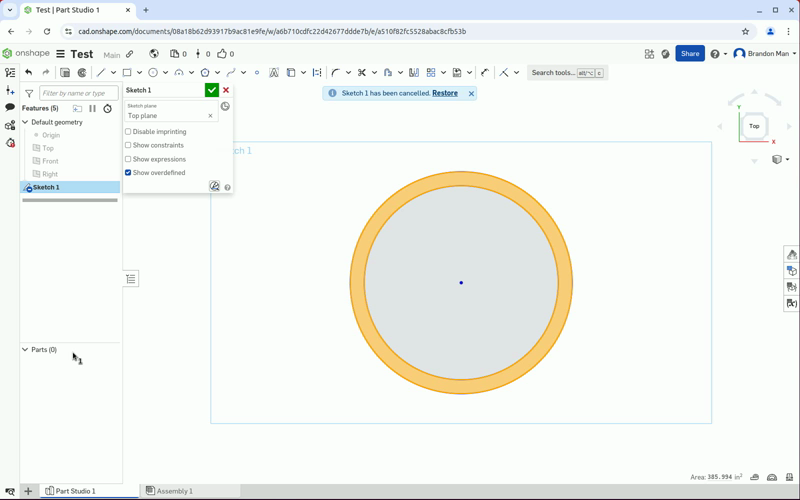
key(shift+y)
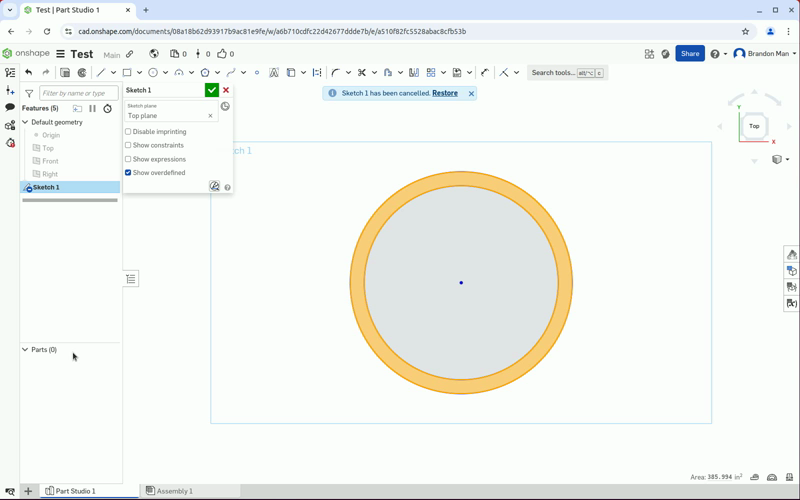
key(shift+e)
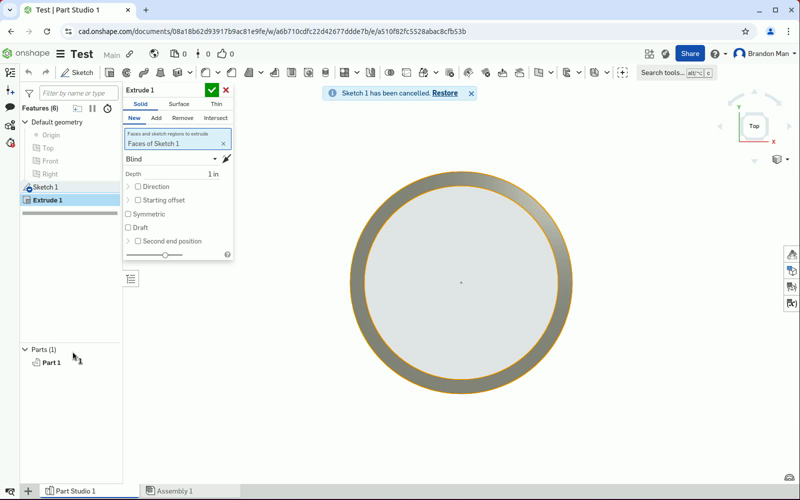
mouse_move(143, 106)
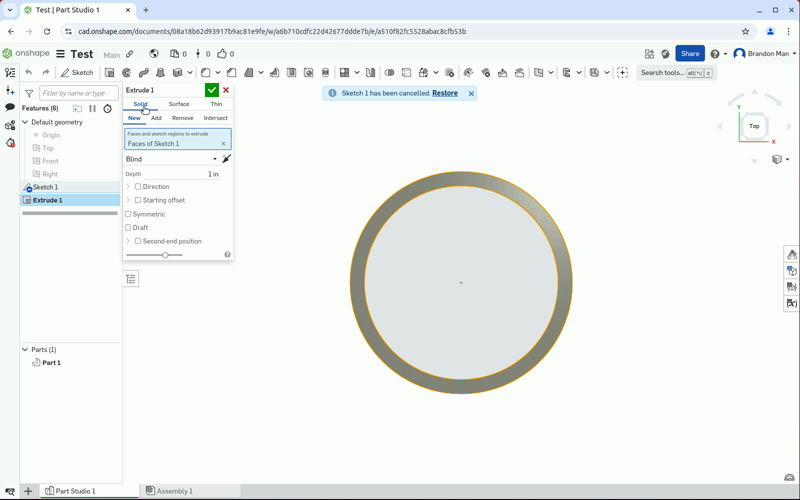
click(143, 106)
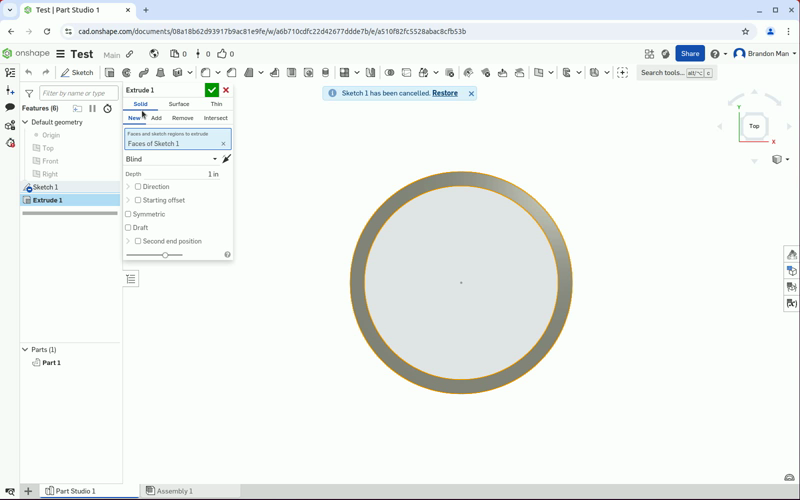
mouse_move(137, 120)
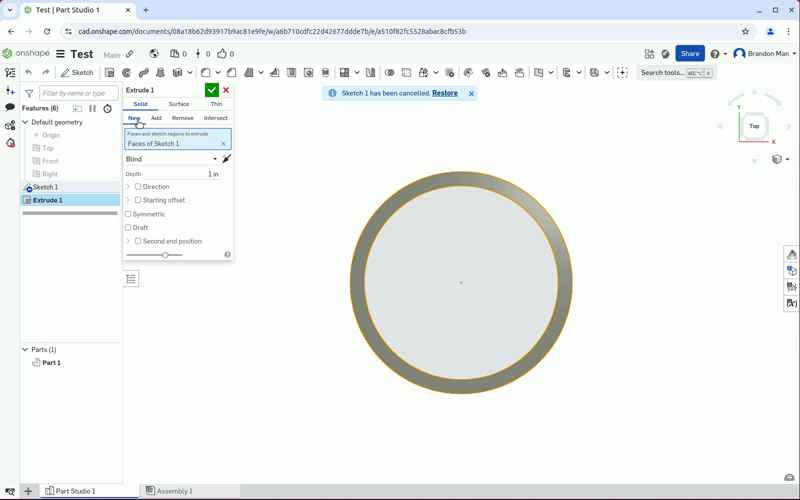
click(137, 120)
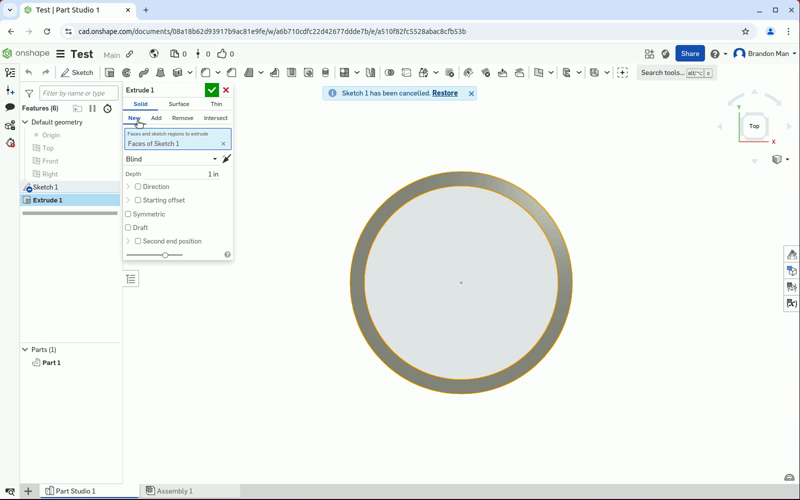
key(tab, 4)
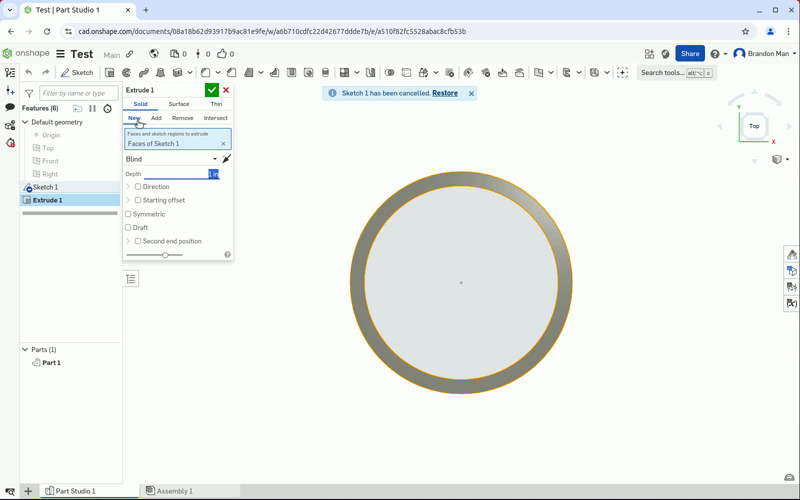
text(14.924)
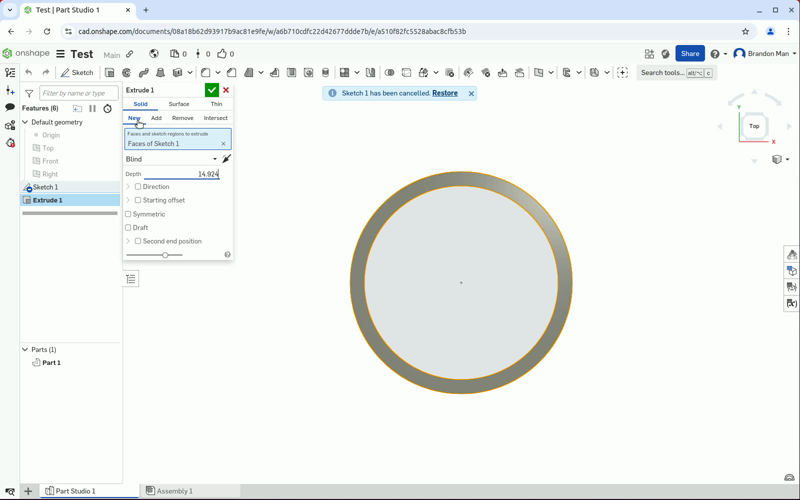
key(tab, 3)
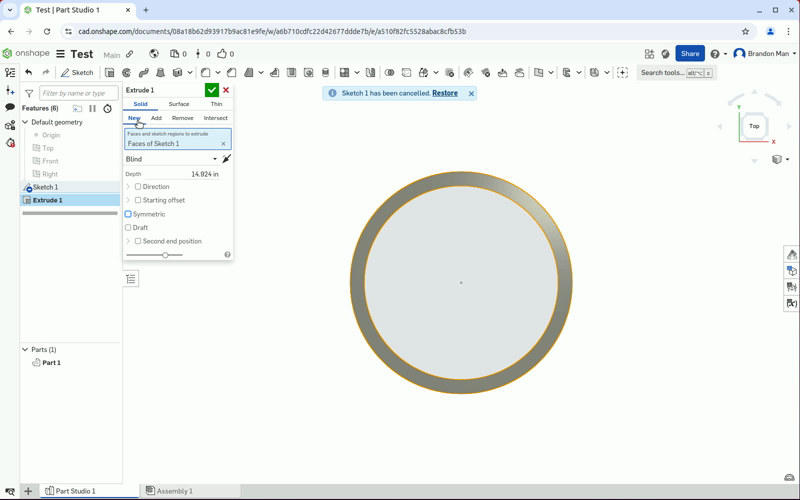
key(space)
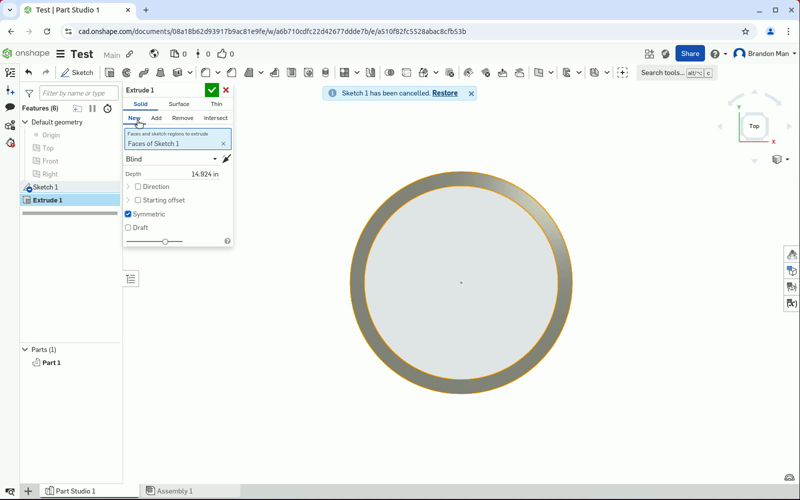
key(enter)
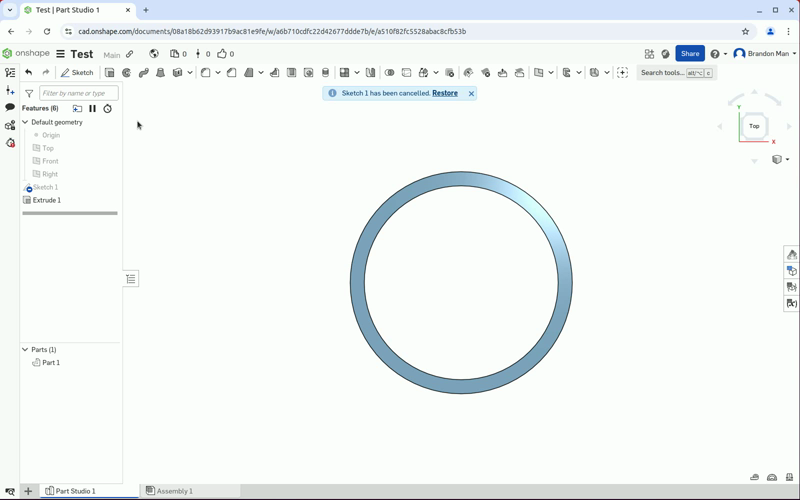
key(shift+h)
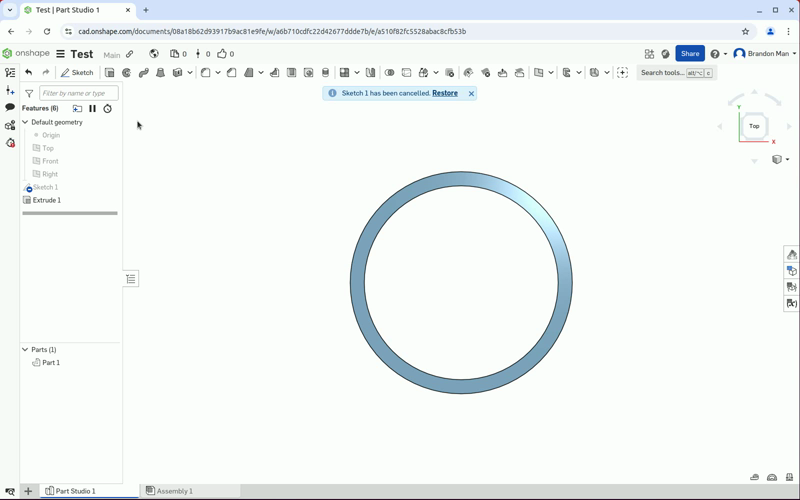
key(shift+h)
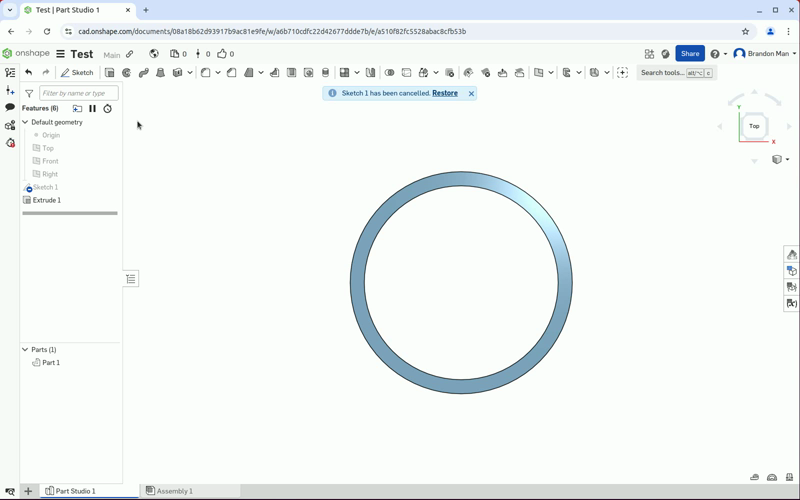
mouse_move(73, 189)
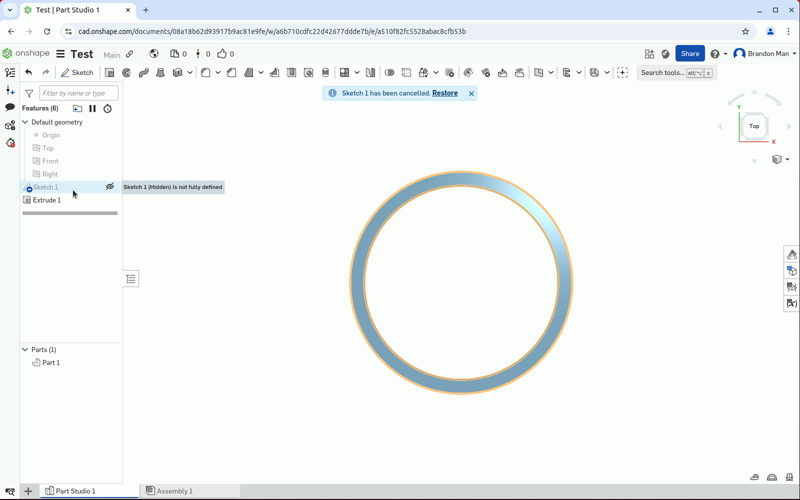
click(73, 189)
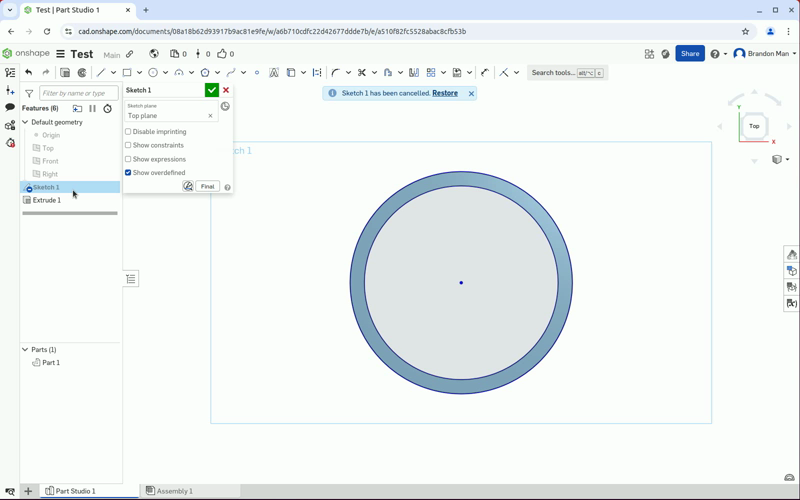
mouse_move(229, 92)
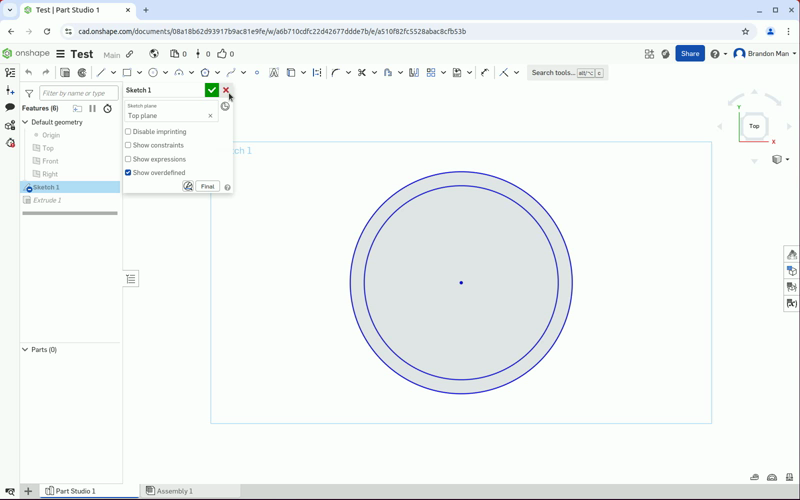
click(229, 92)
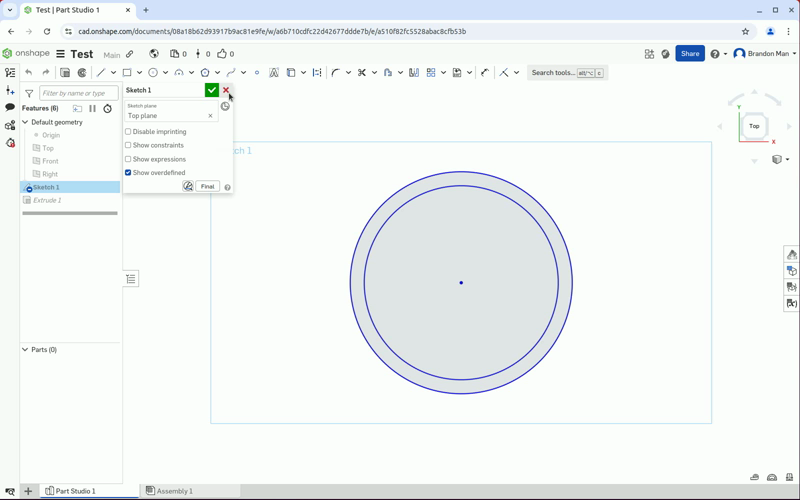
key(shift+s)
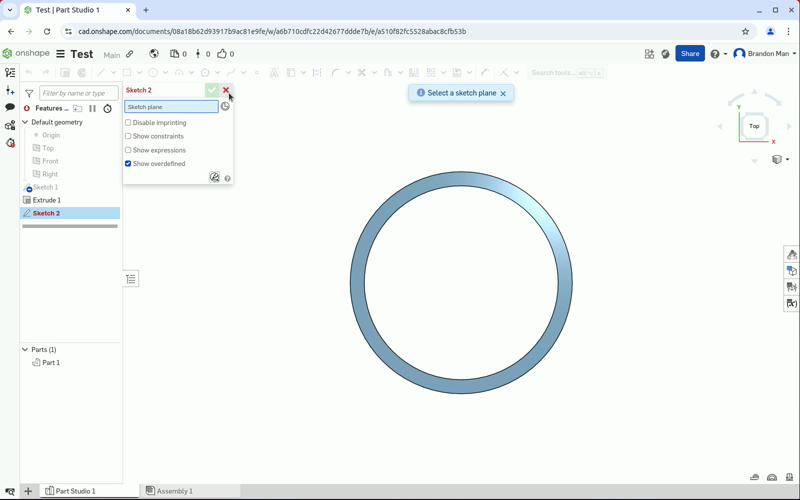
mouse_move(73, 150)
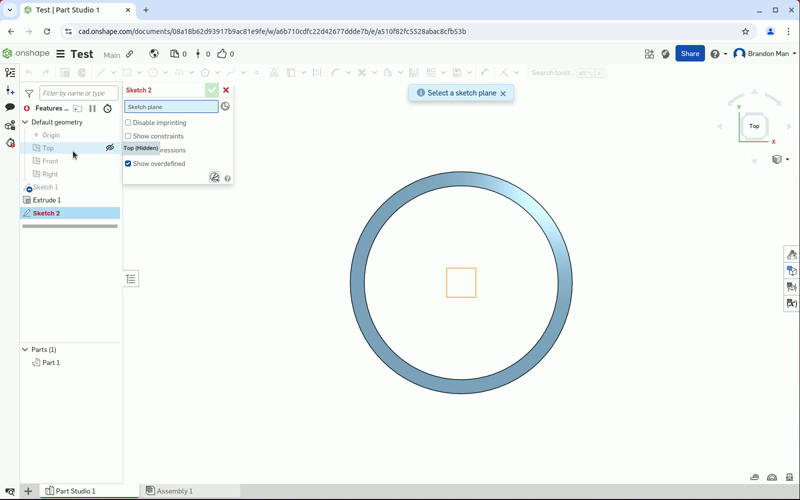
click(73, 150)
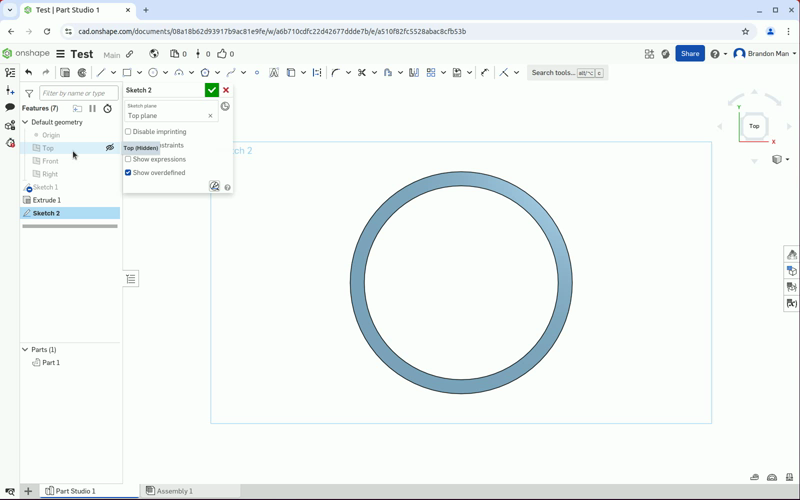
mouse_move(73, 352)
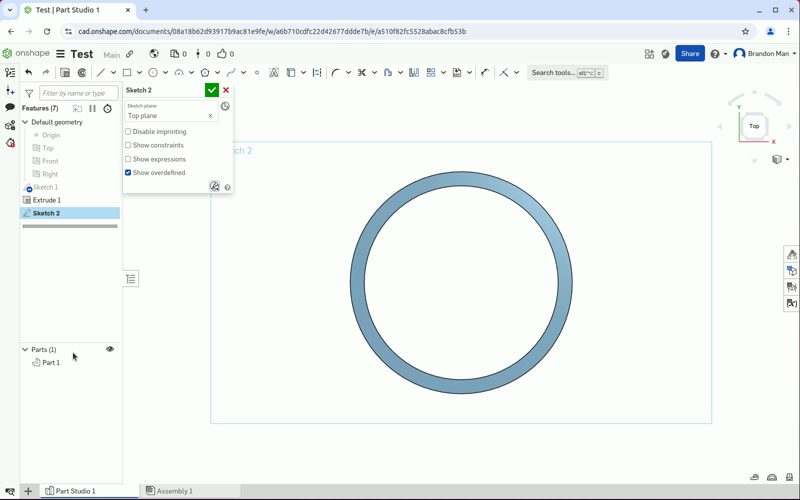
key(y)
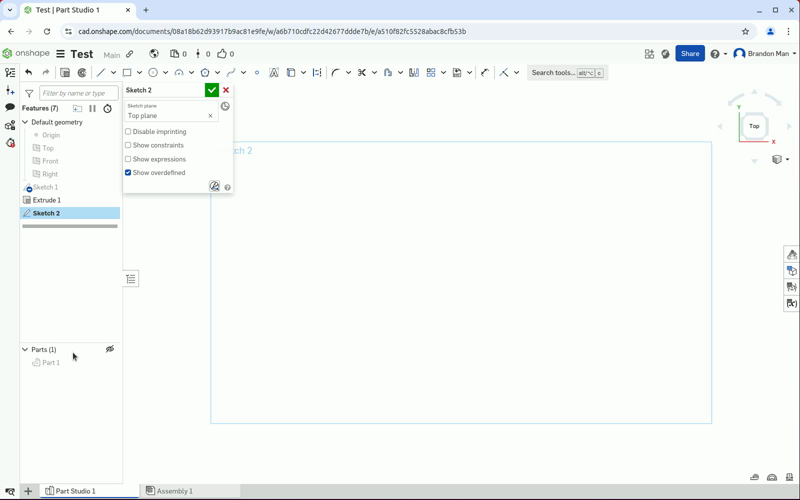
key(c)
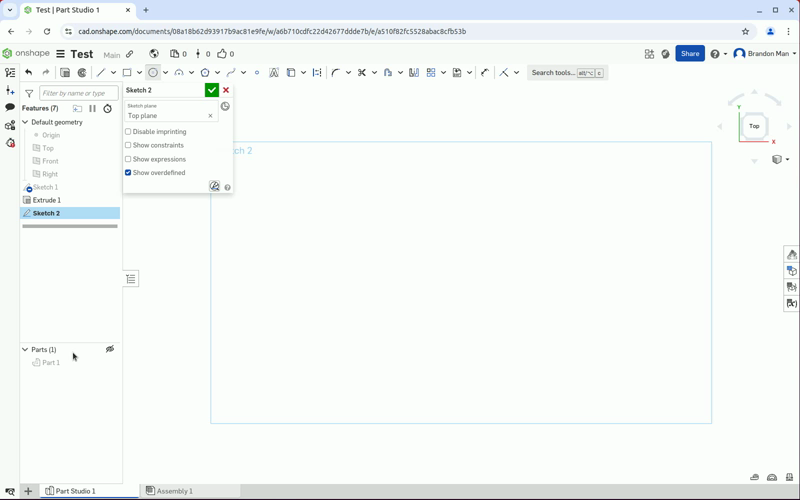
key_down(shift)
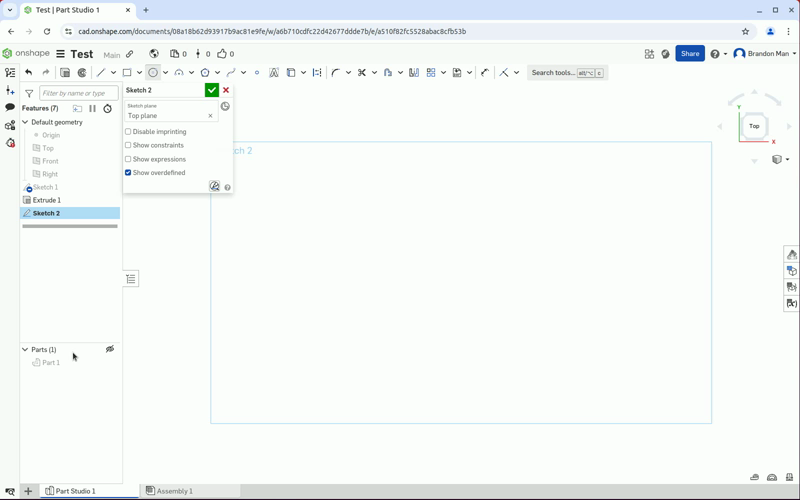
mouse_move(461, 282)
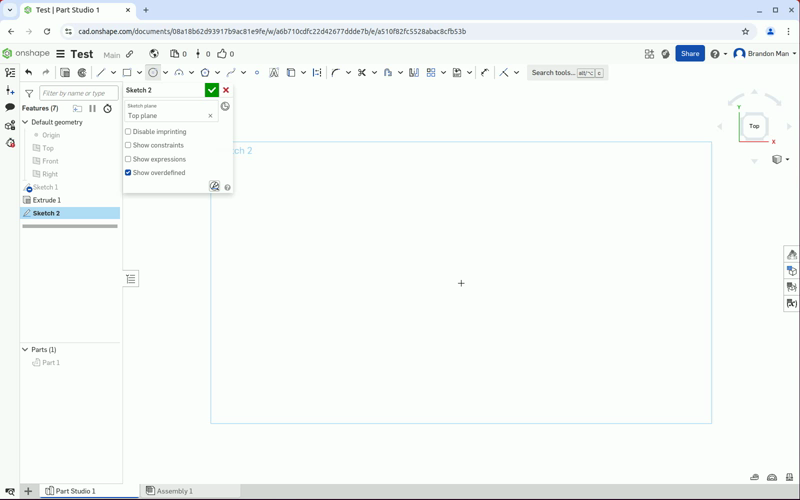
click(461, 282)
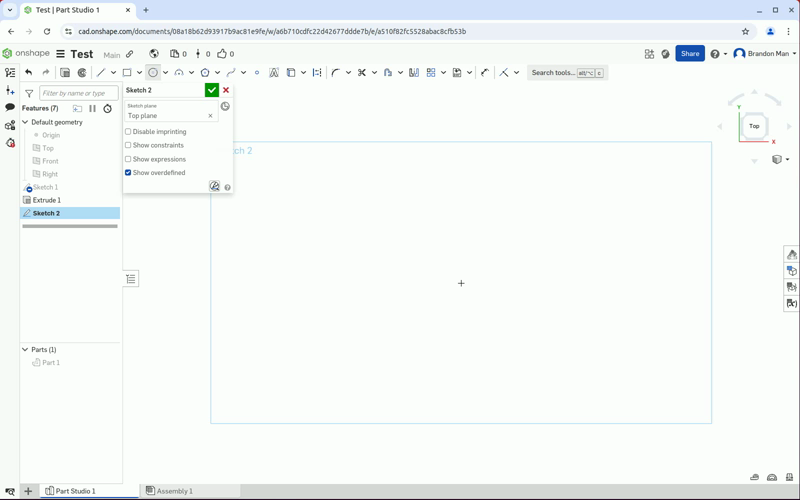
key_up(shift)
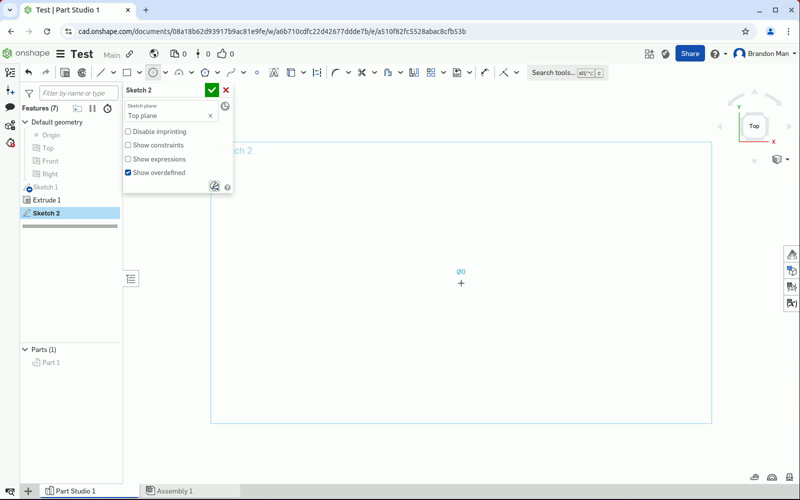
mouse_move(517, 282)
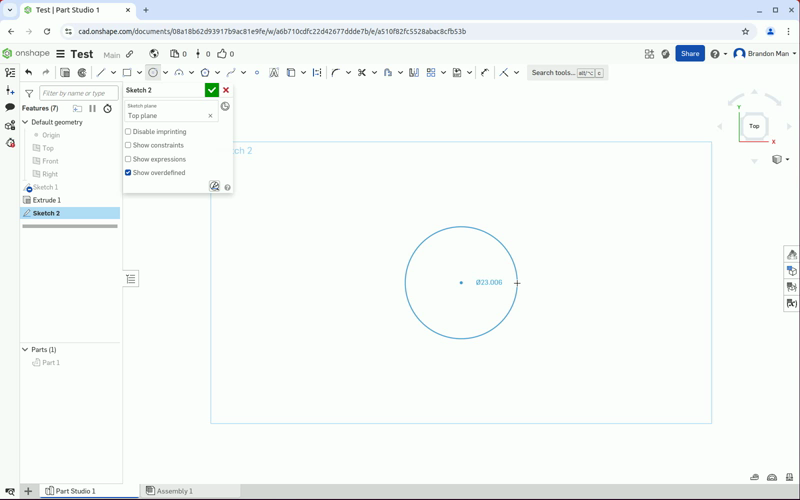
click(517, 282)
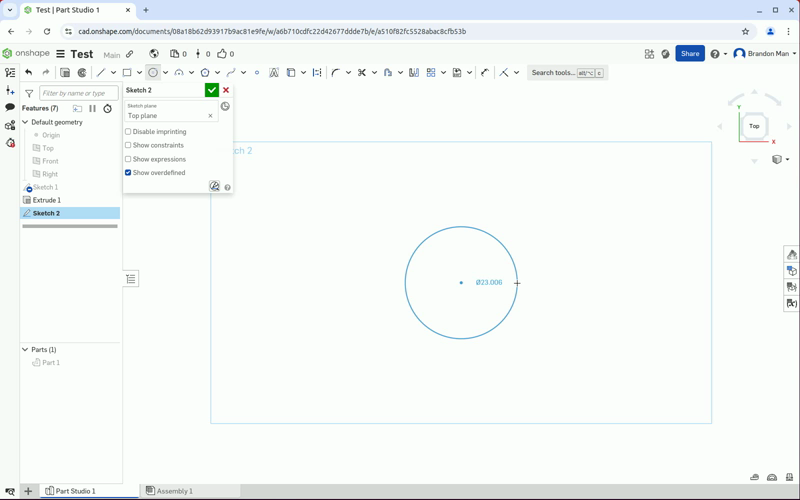
key(esc)
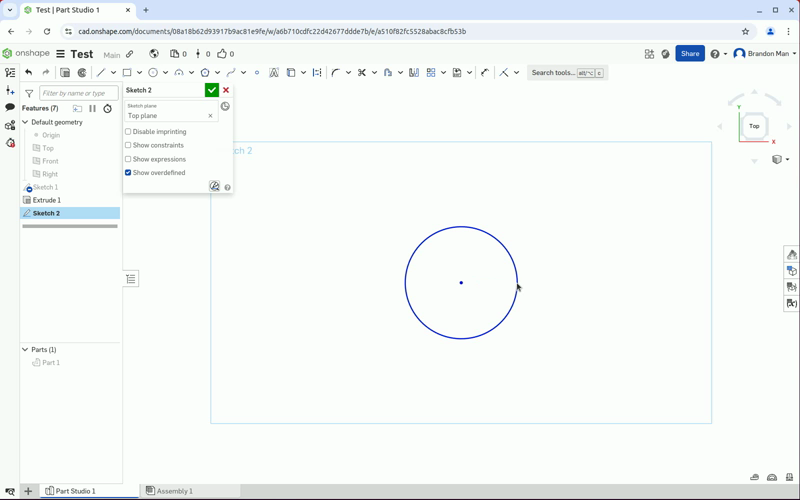
key(c)
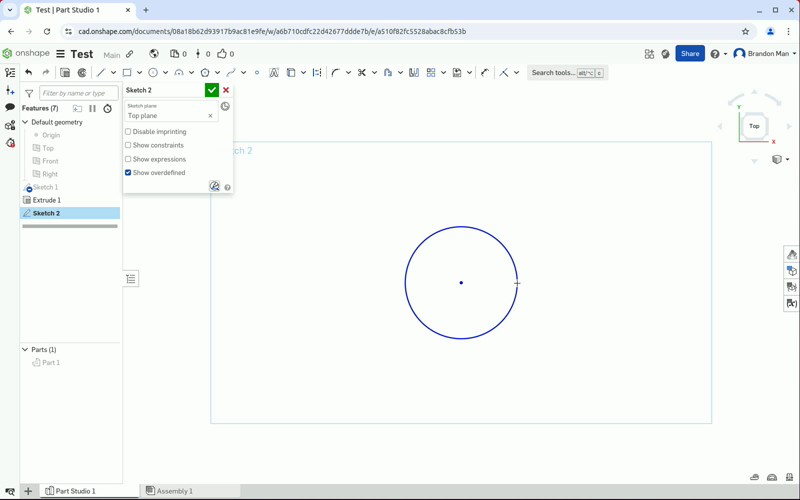
key_down(shift)
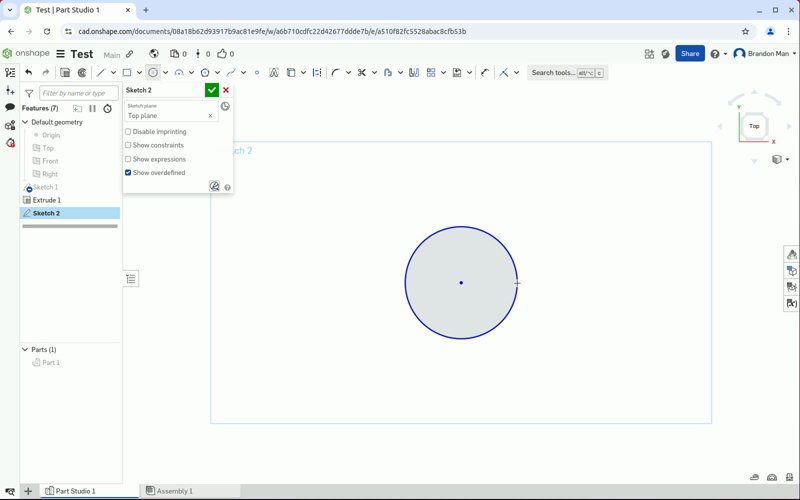
mouse_move(461, 282)
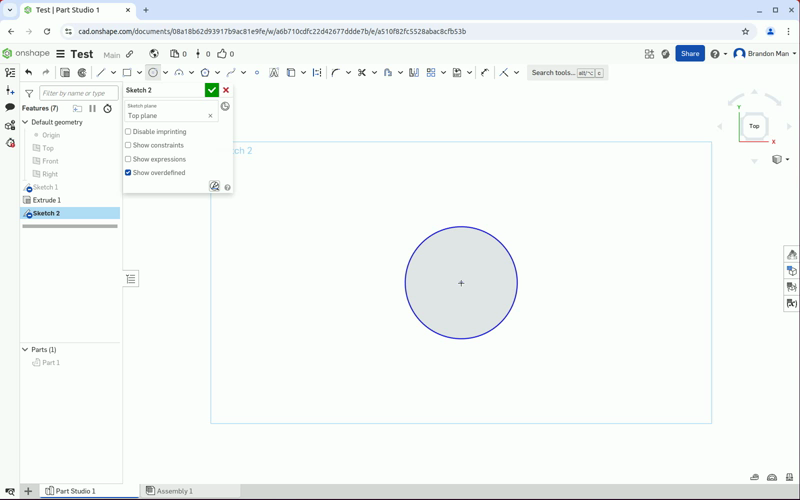
click(461, 282)
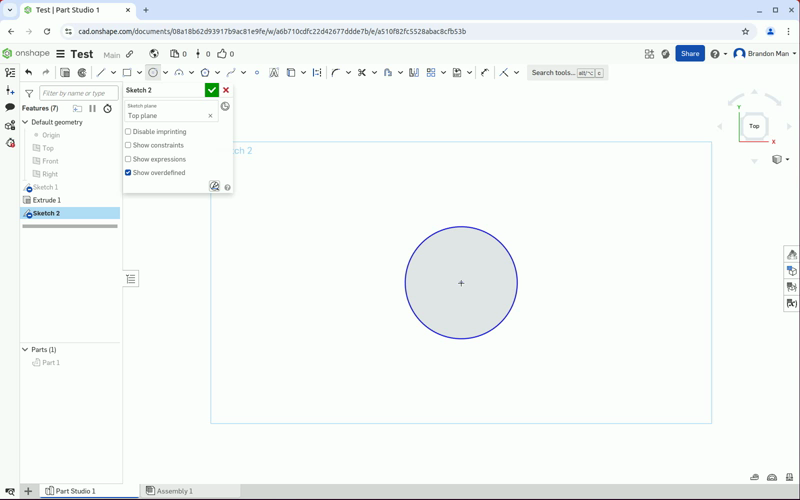
key_up(shift)
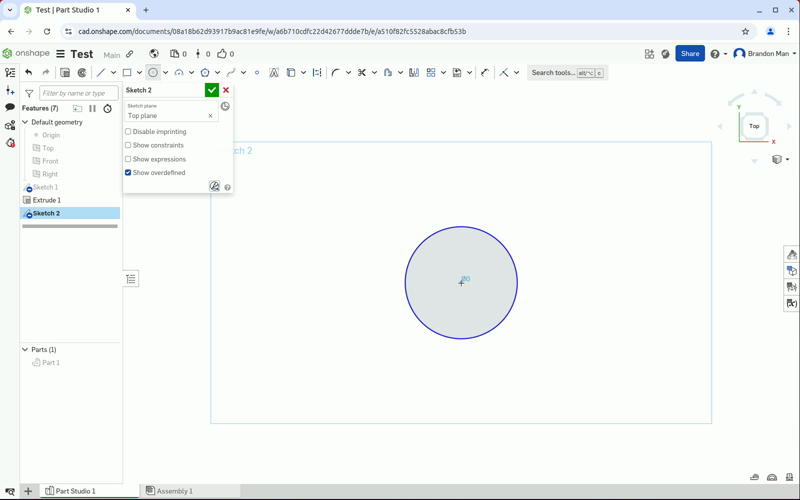
mouse_move(502, 282)
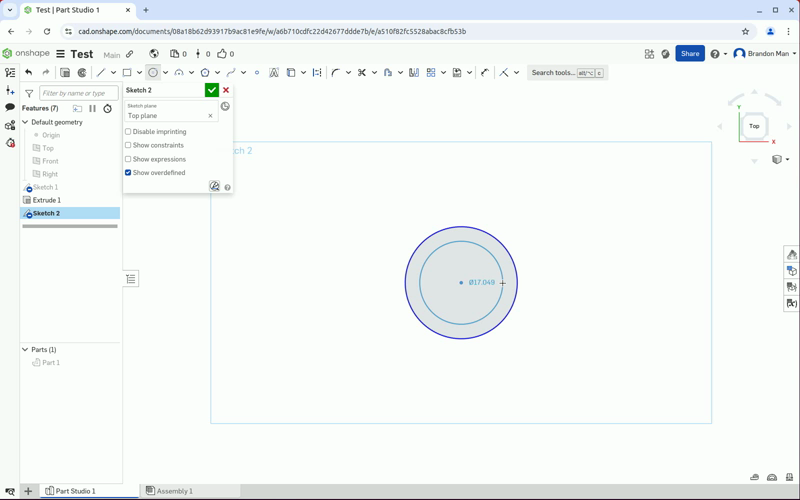
click(502, 282)
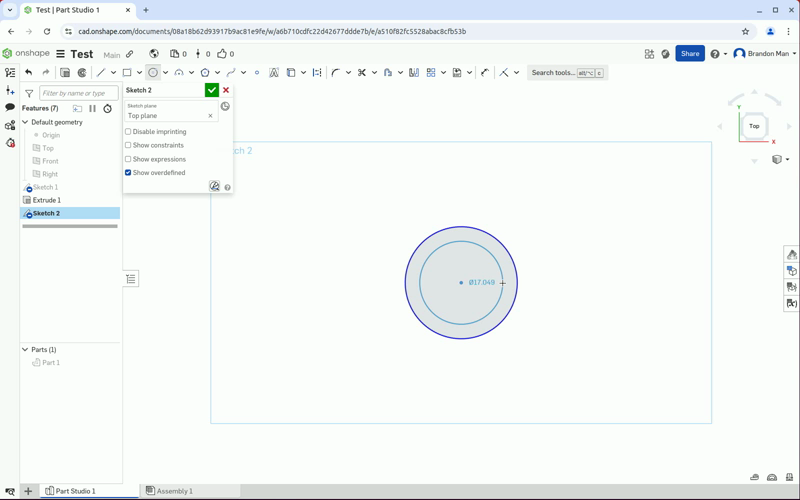
key(esc)
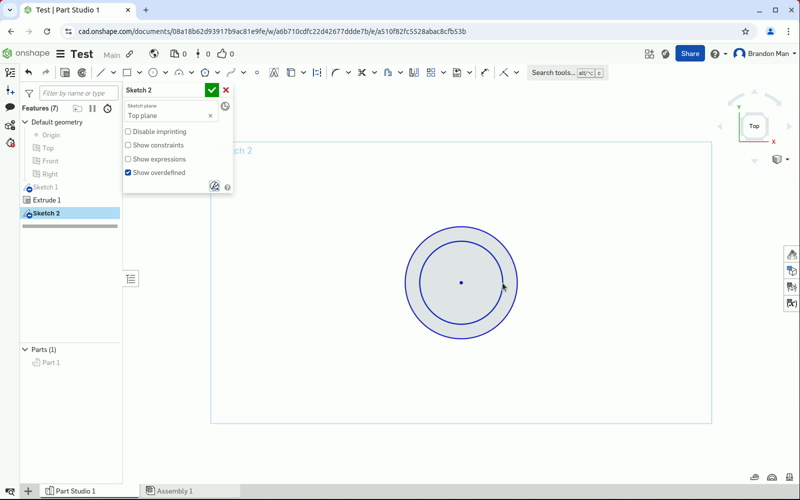
mouse_move(444, 329)
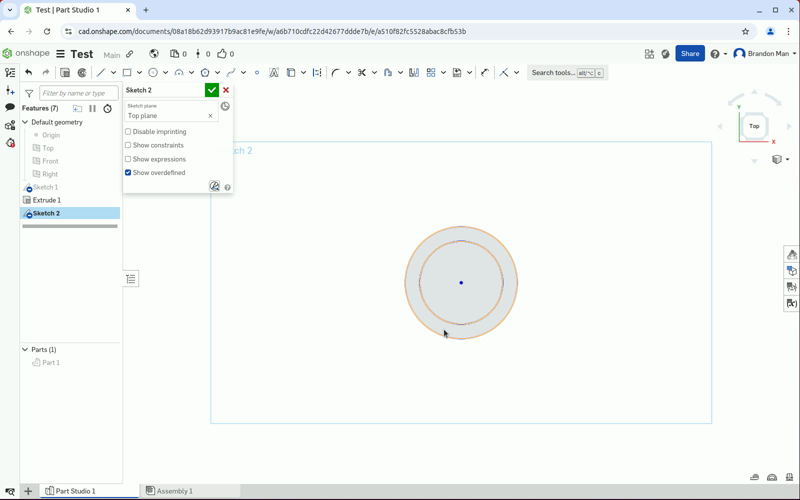
click(444, 329)
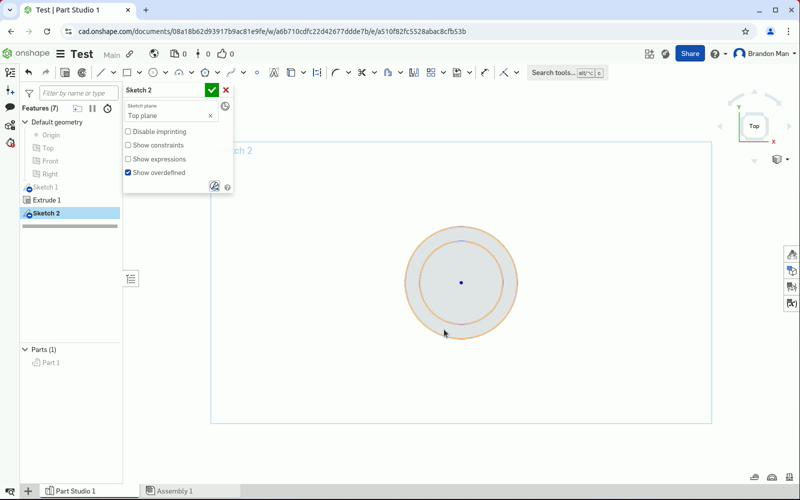
mouse_move(73, 352)
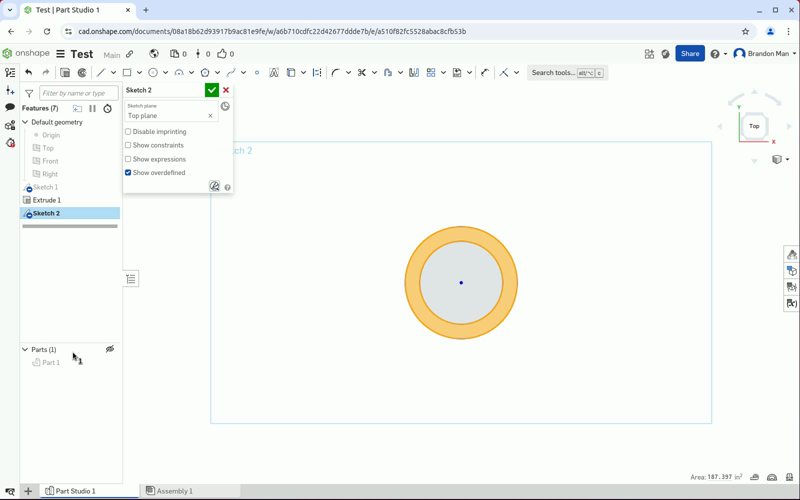
key(shift+y)
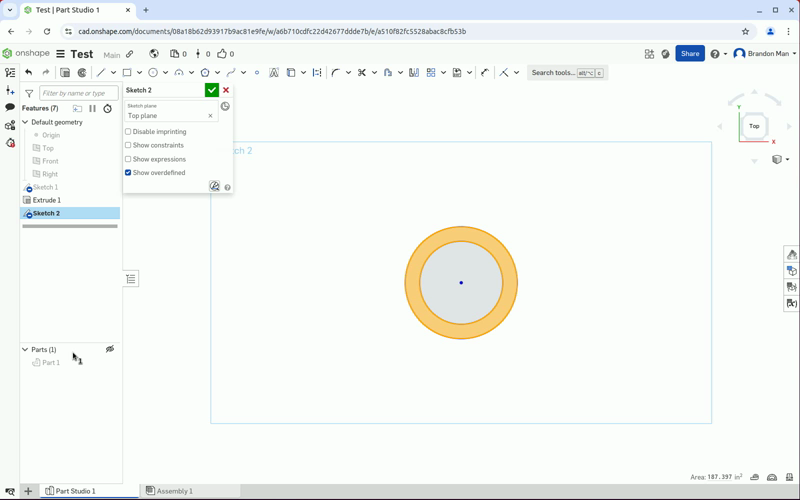
key(shift+e)
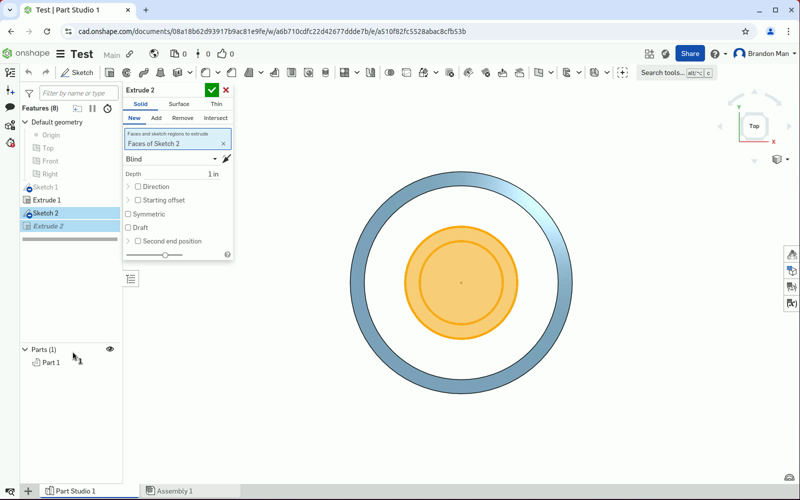
mouse_move(143, 106)
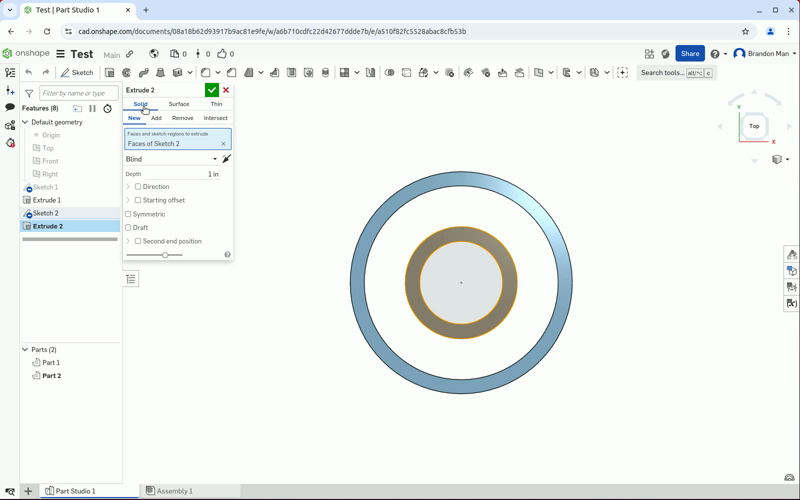
click(143, 106)
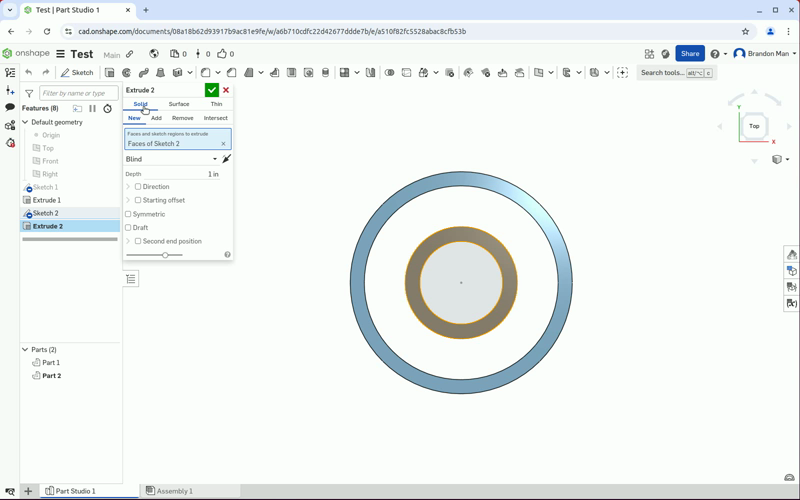
mouse_move(137, 120)
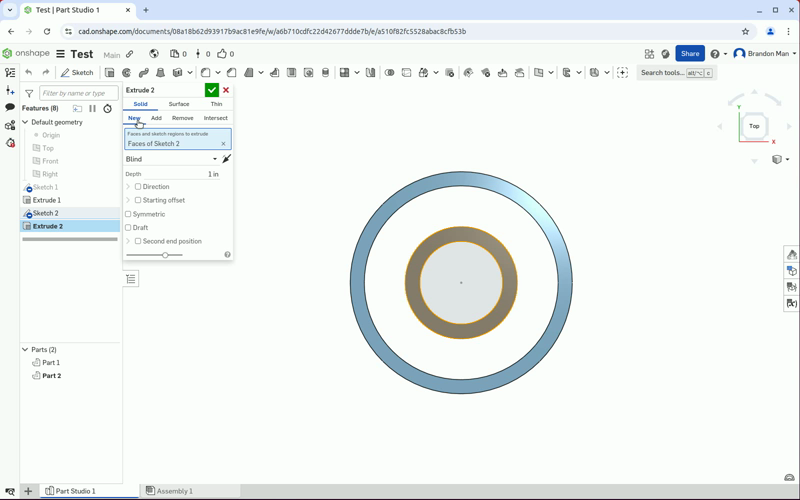
click(137, 120)
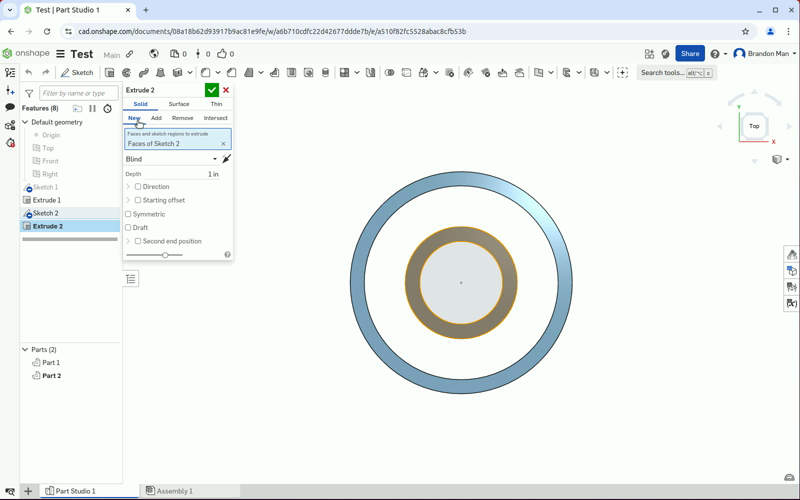
key(tab, 4)
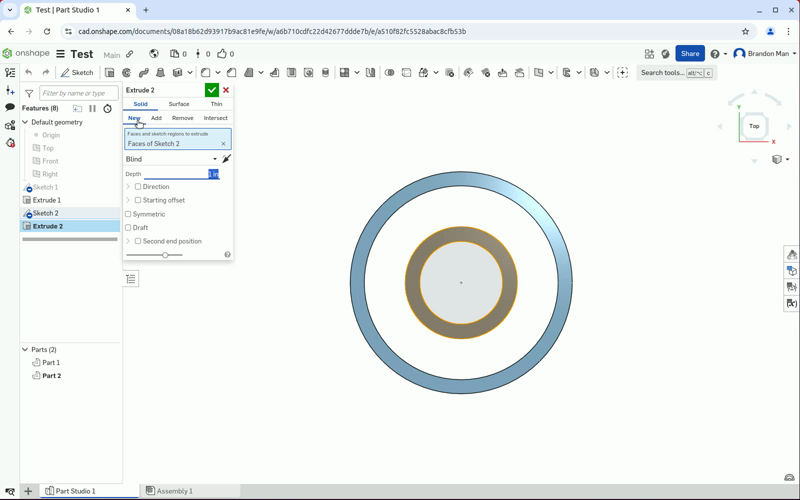
text(14.924)
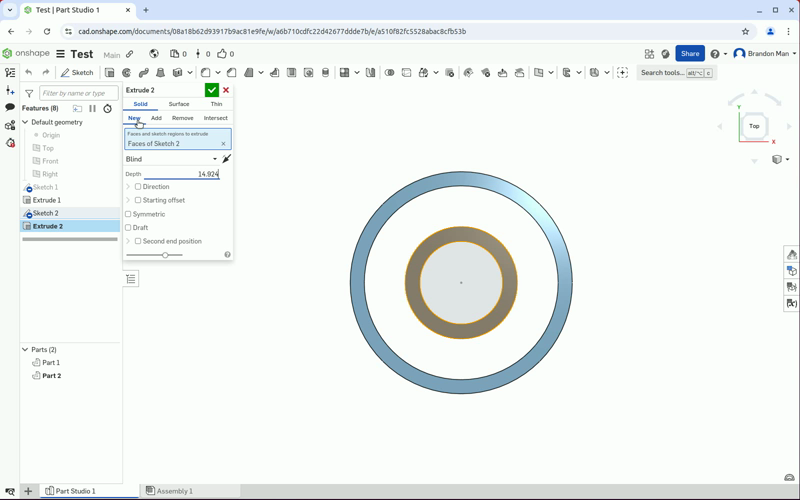
key(tab, 3)
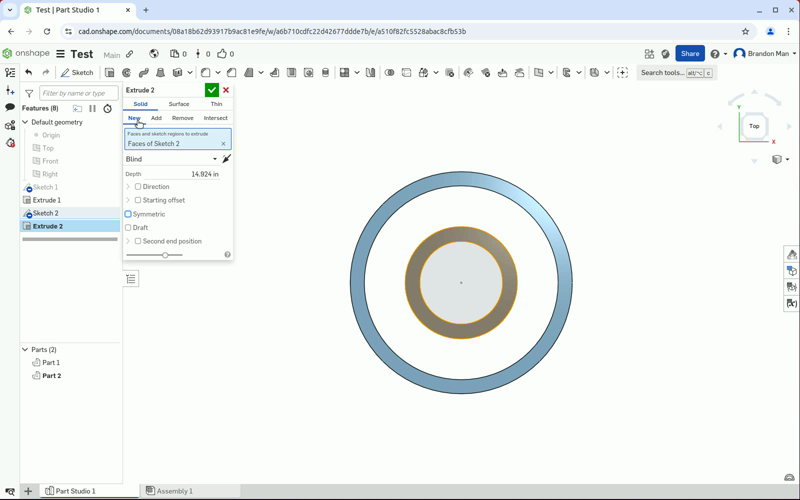
key(space)
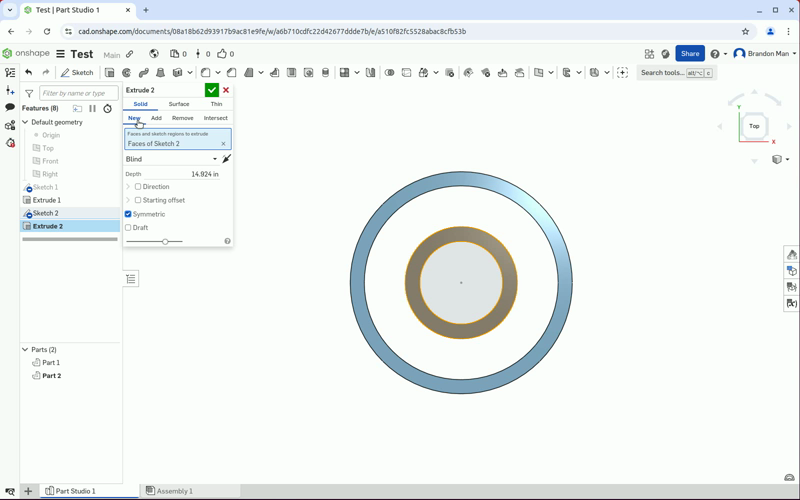
key(enter)
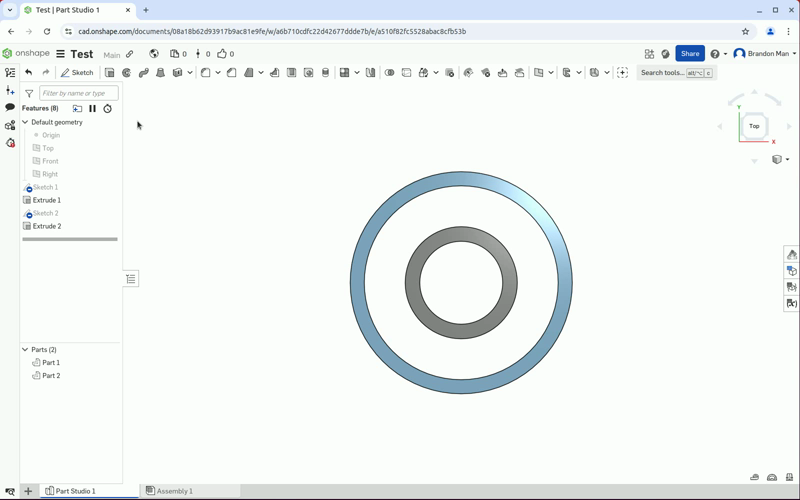
key(shift+h)
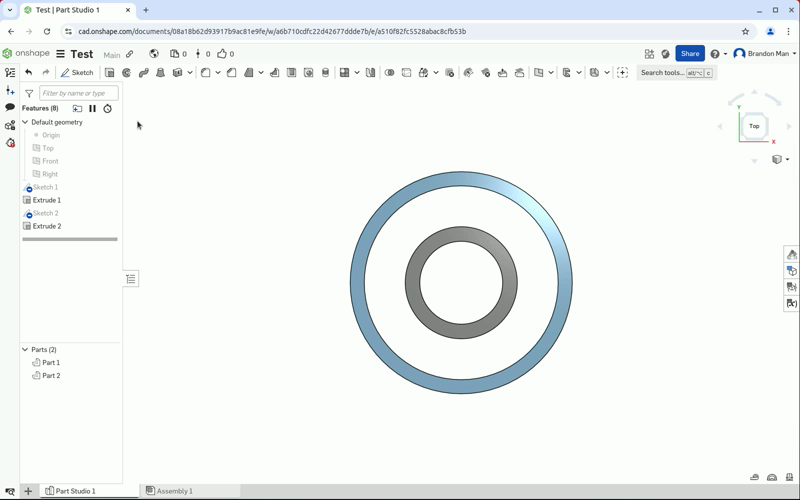
key(shift+h)
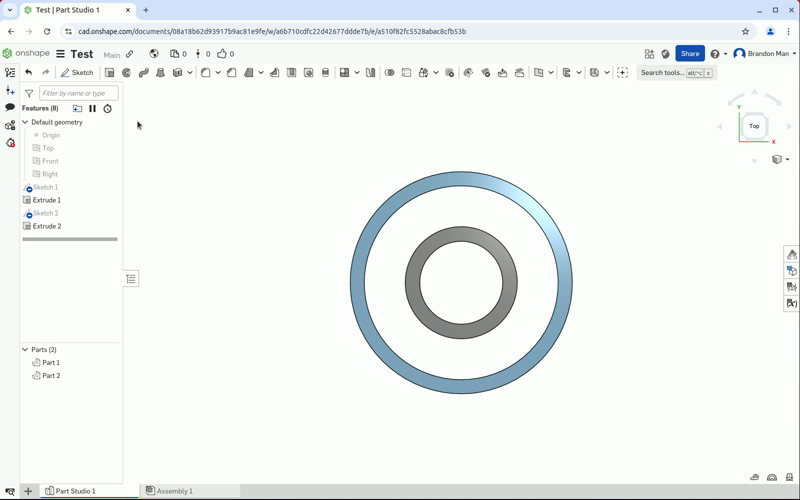
mouse_move(73, 189)
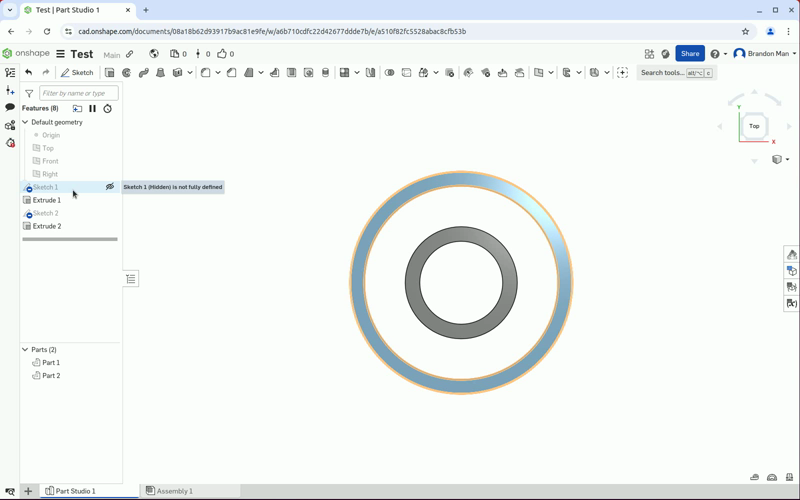
click(73, 189)
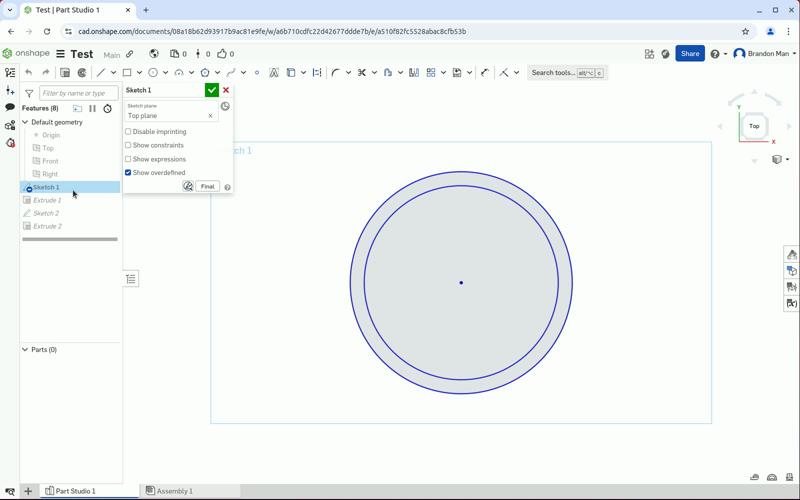
mouse_move(229, 92)
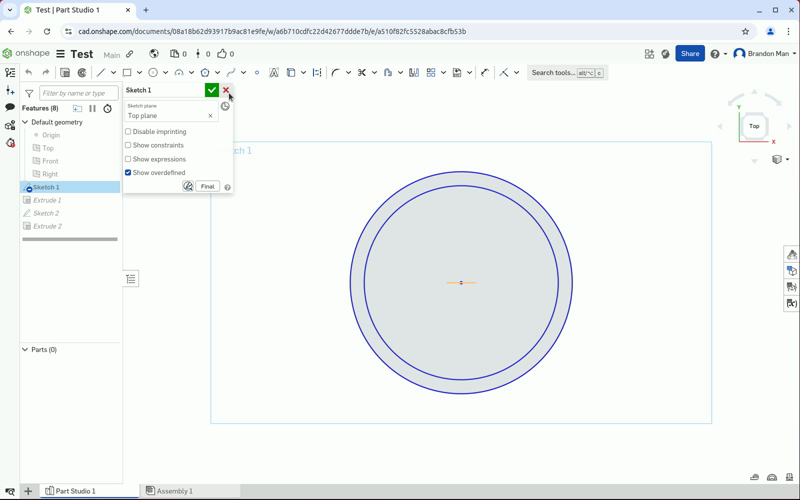
click(229, 92)
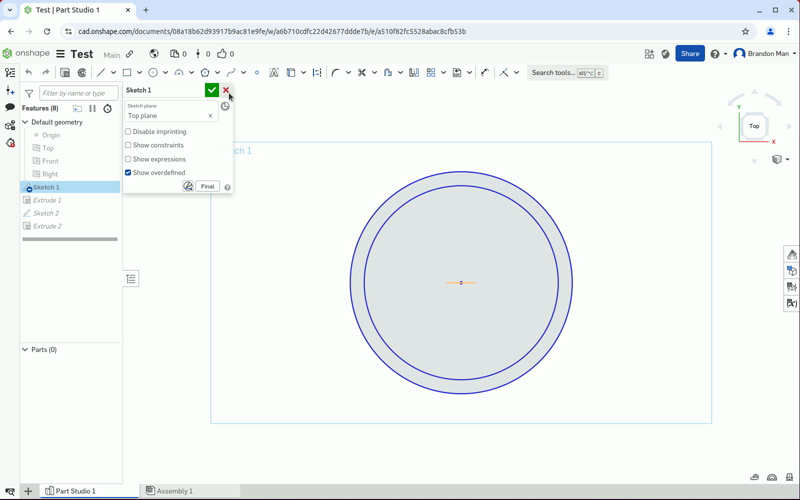
key(shift+s)
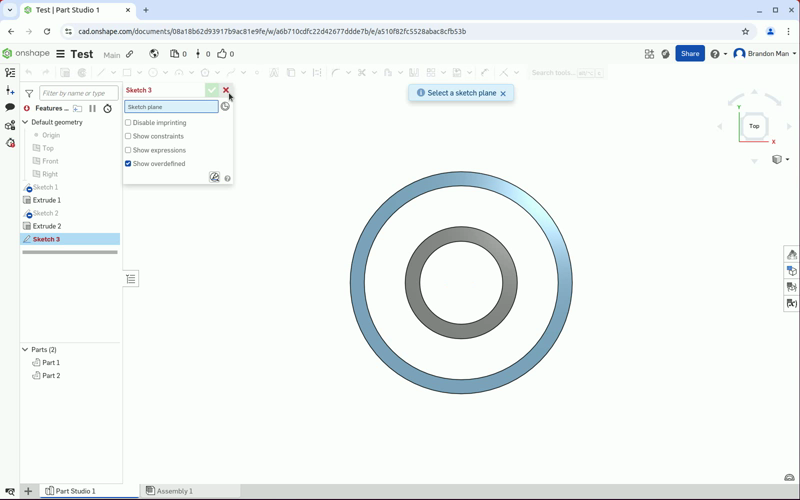
mouse_move(73, 150)
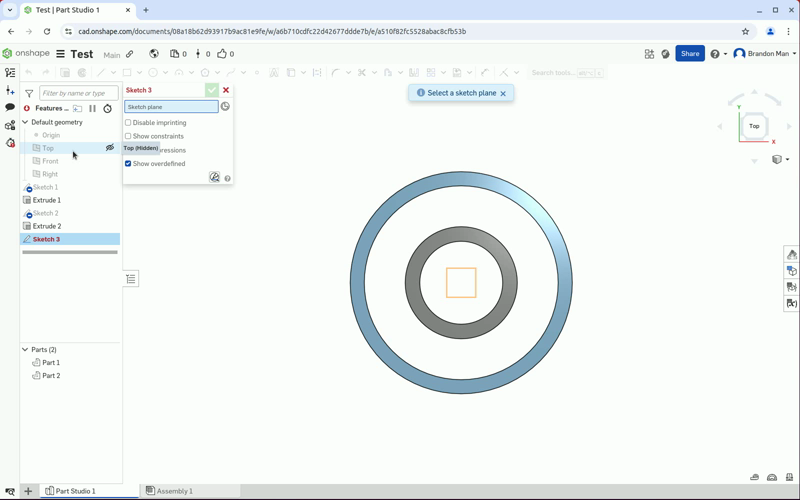
click(73, 150)
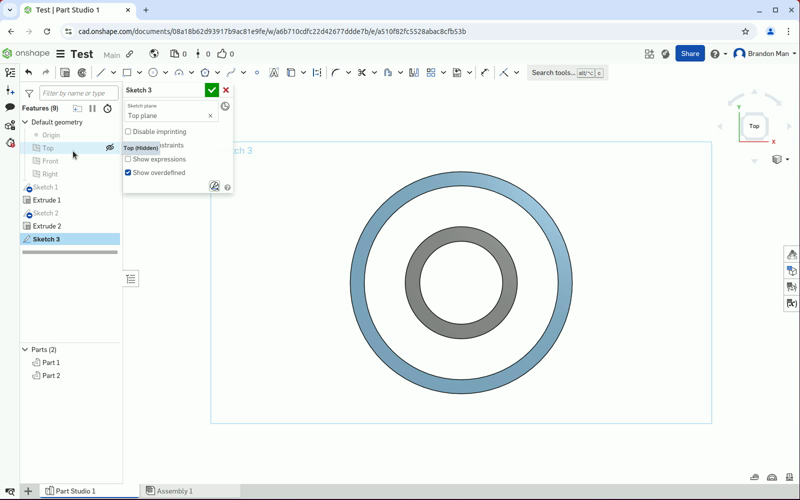
mouse_move(73, 352)
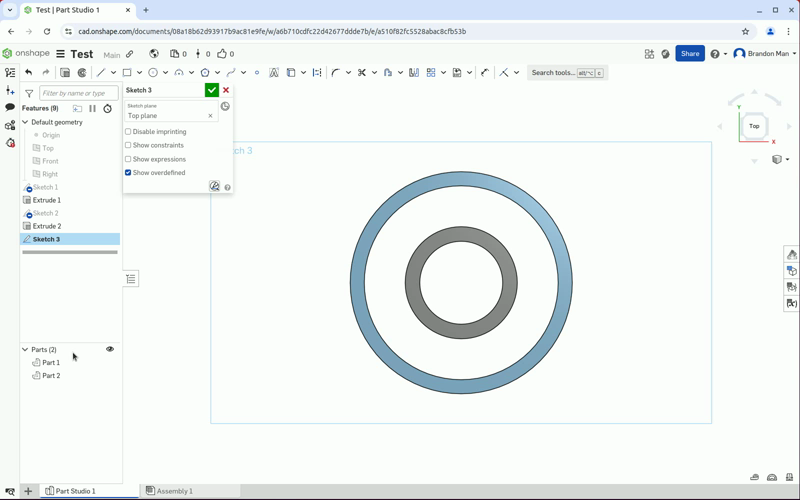
key(y)
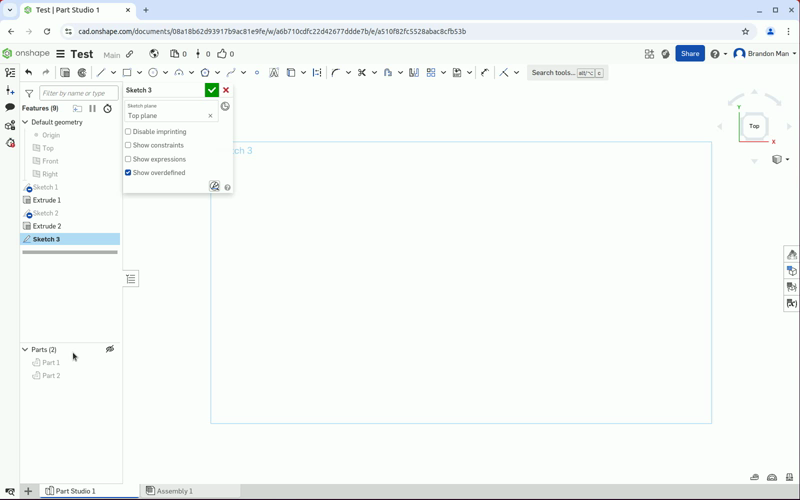
key(c)
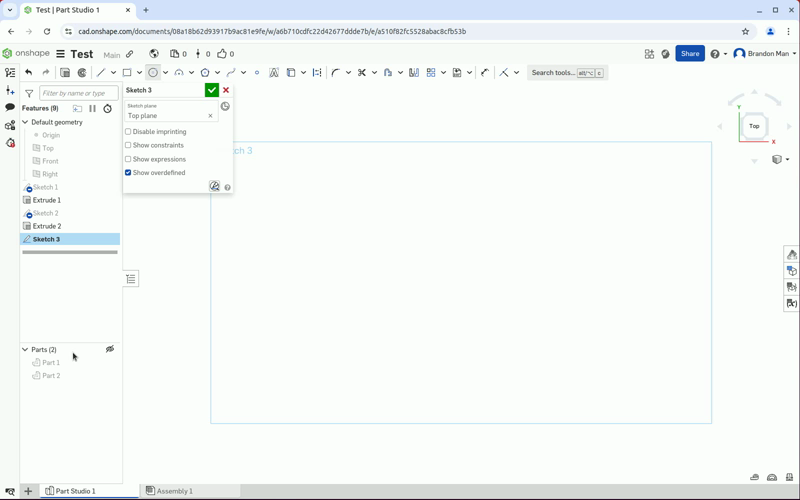
key_down(shift)
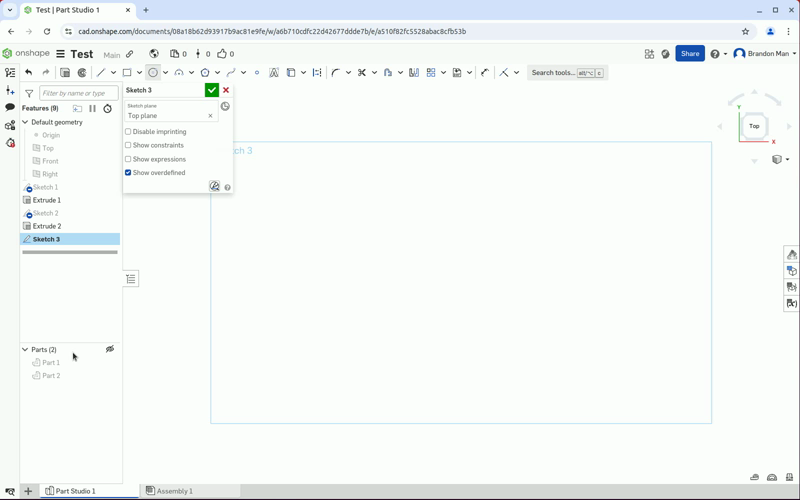
mouse_move(461, 282)
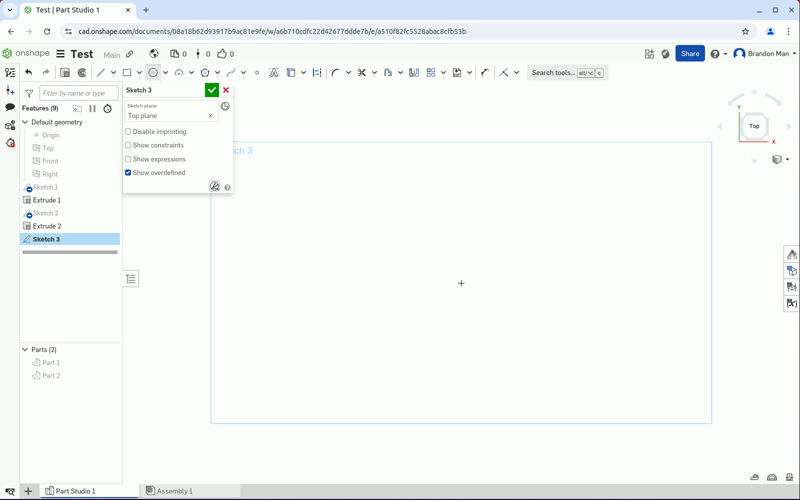
click(461, 282)
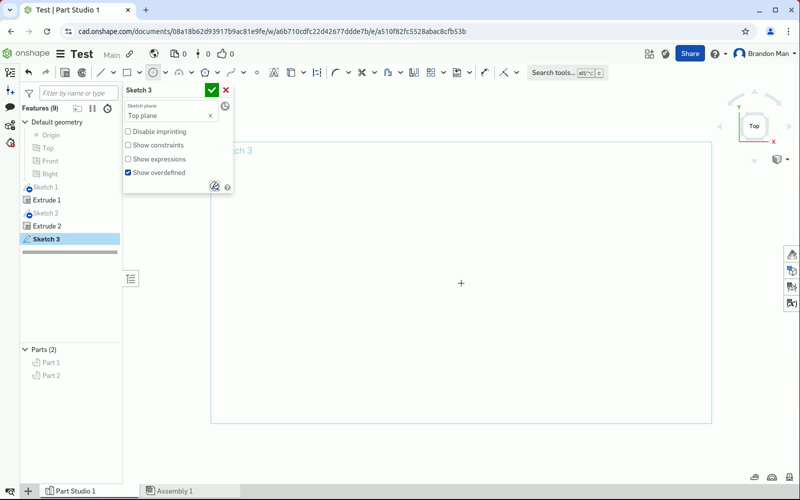
key_up(shift)
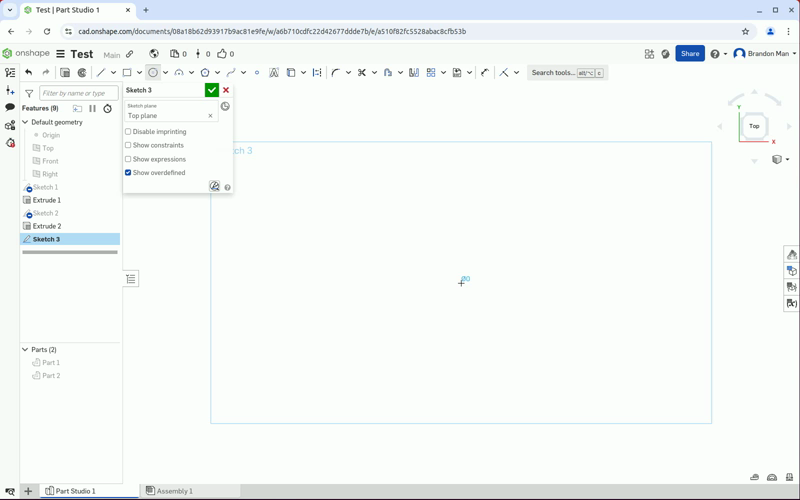
mouse_move(559, 282)
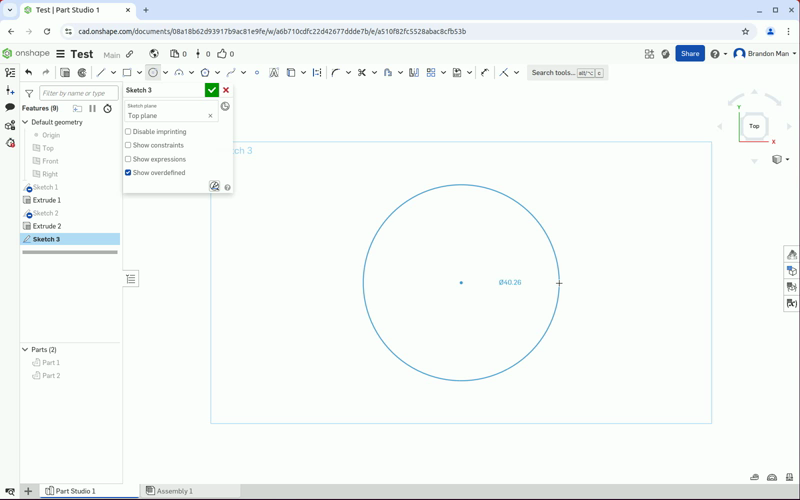
click(559, 282)
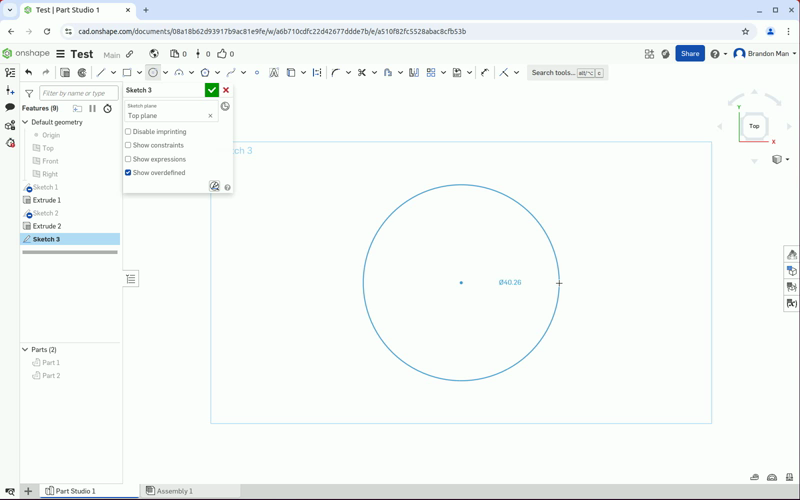
key(esc)
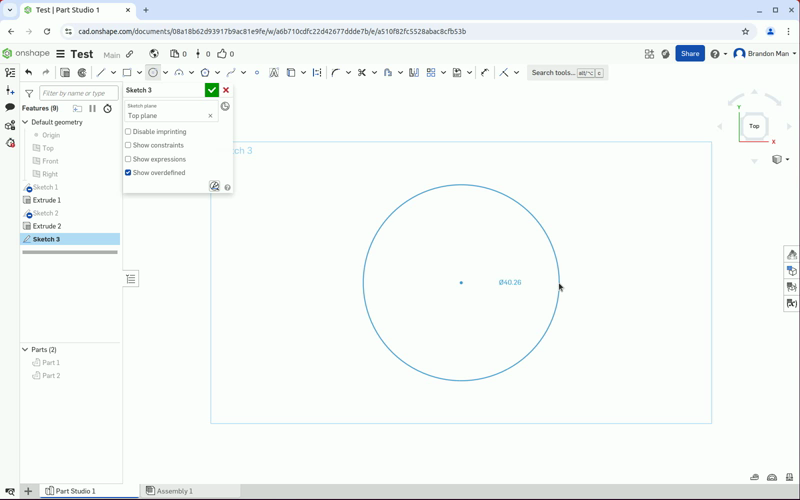
key(c)
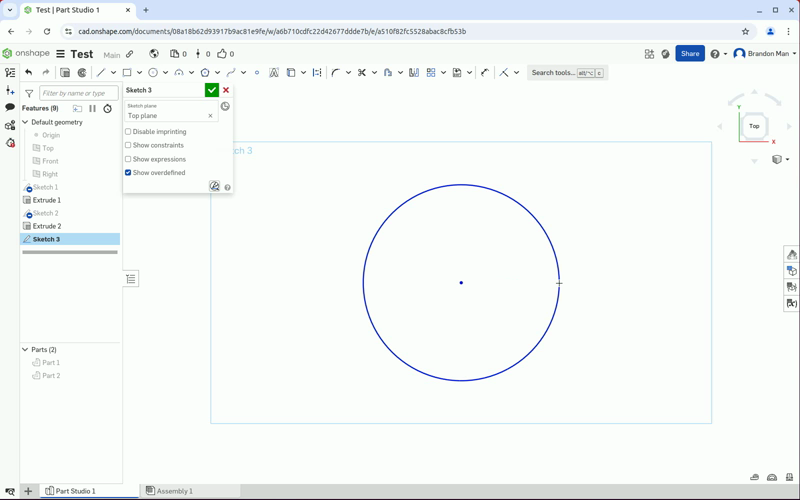
key_down(shift)
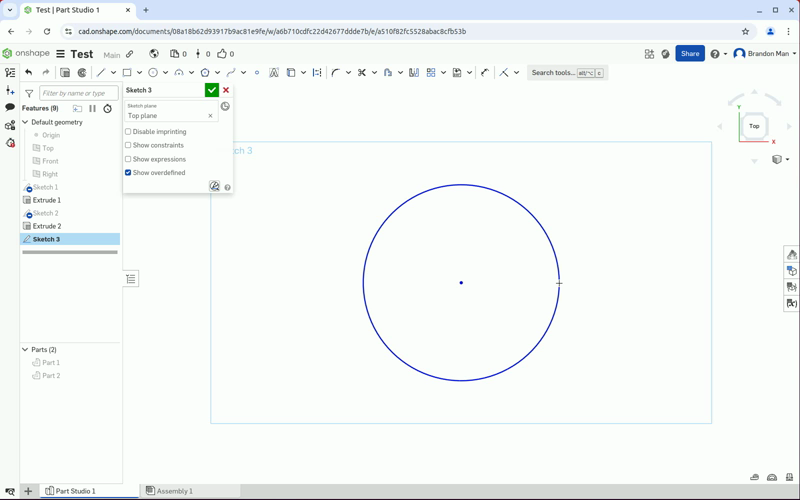
mouse_move(461, 282)
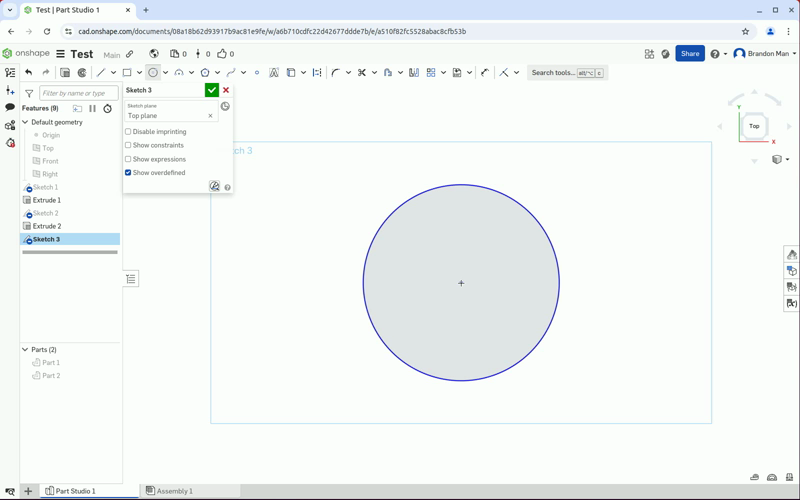
click(461, 282)
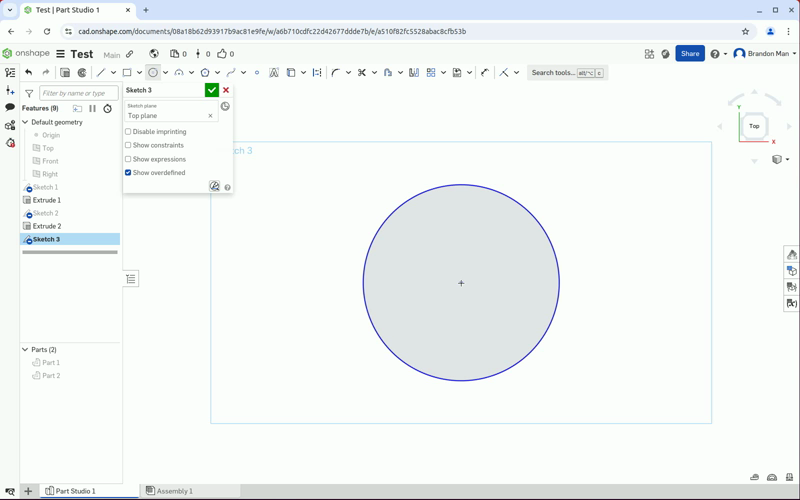
key_up(shift)
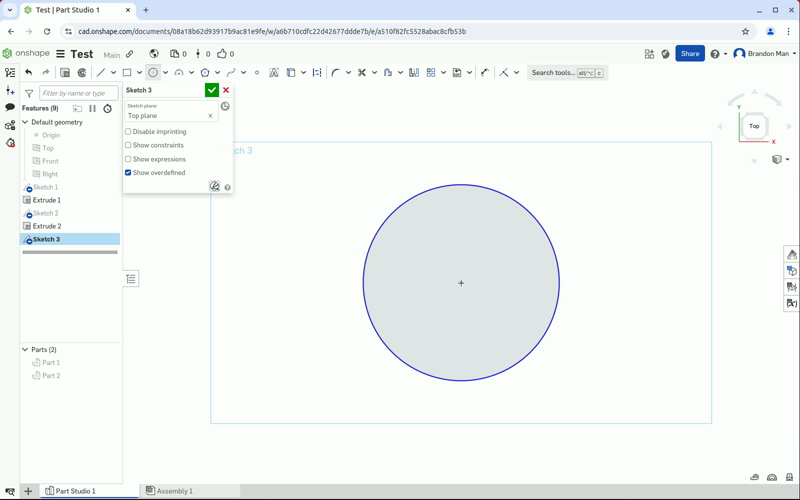
mouse_move(518, 282)
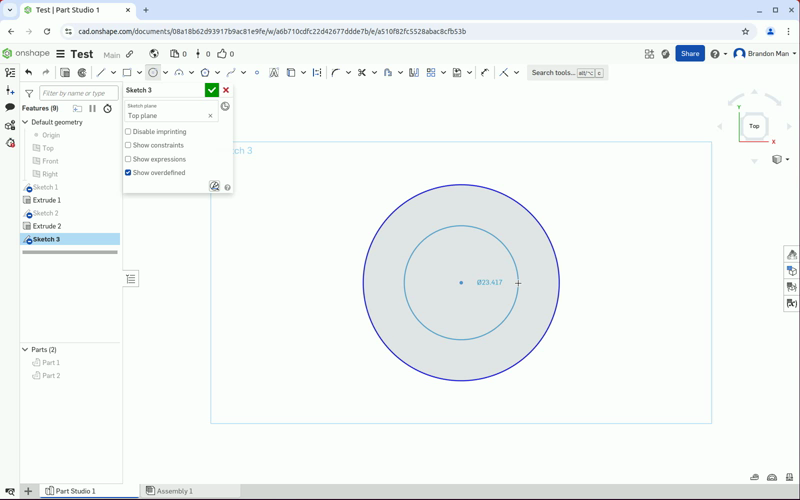
click(518, 282)
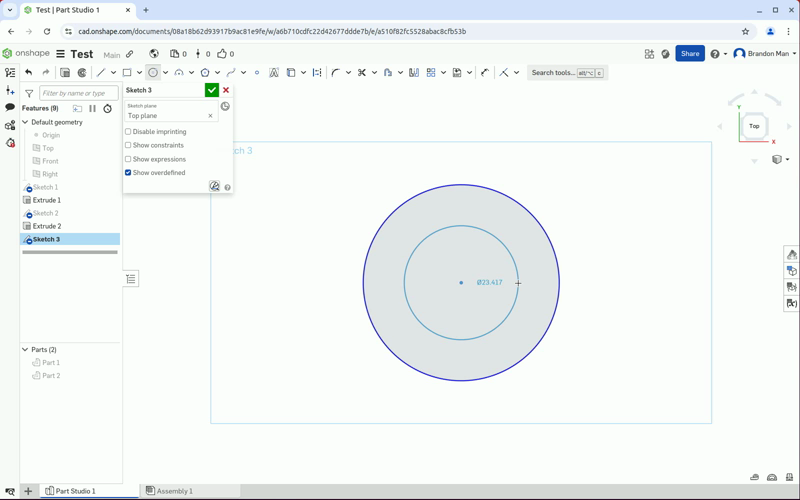
key(esc)
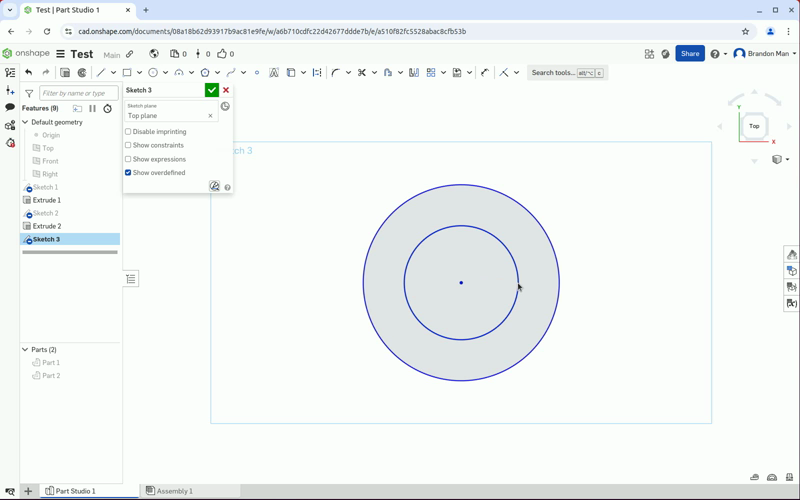
mouse_move(517, 237)
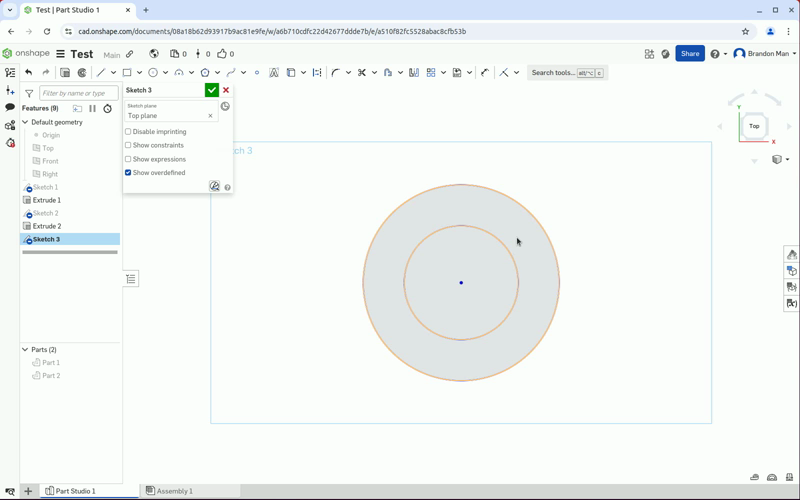
click(517, 237)
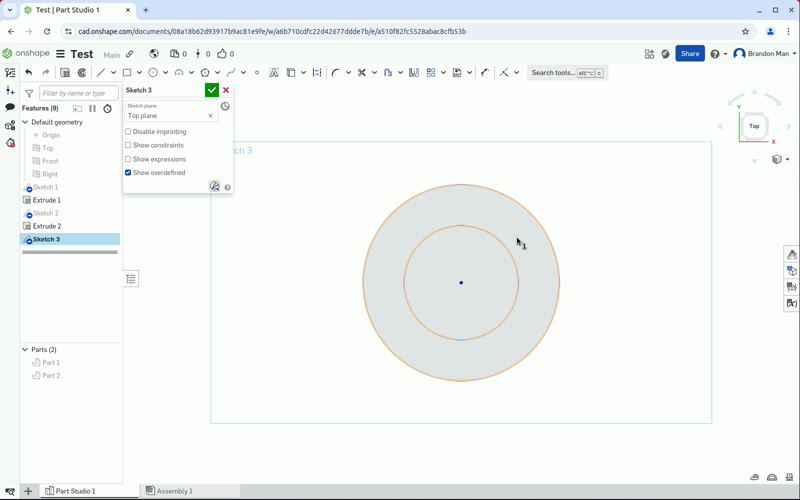
mouse_move(73, 352)
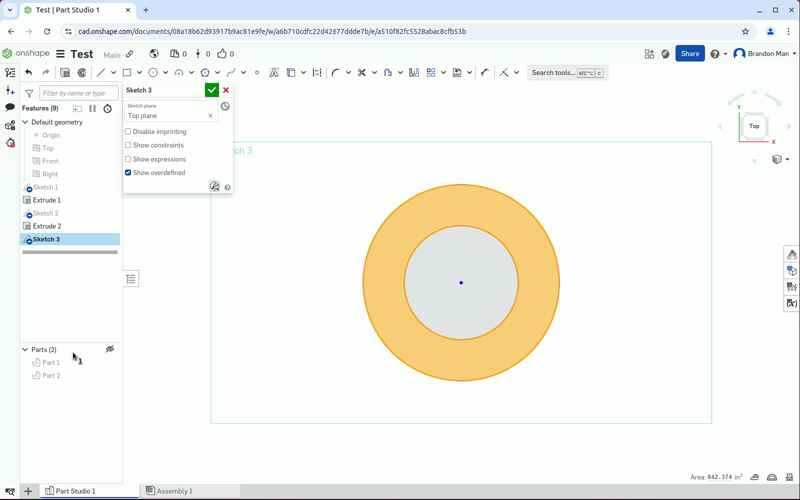
key(shift+y)
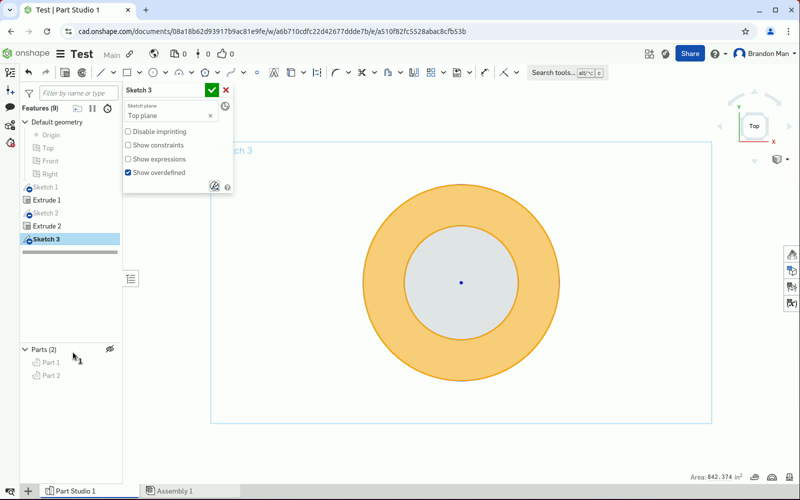
key(shift+e)
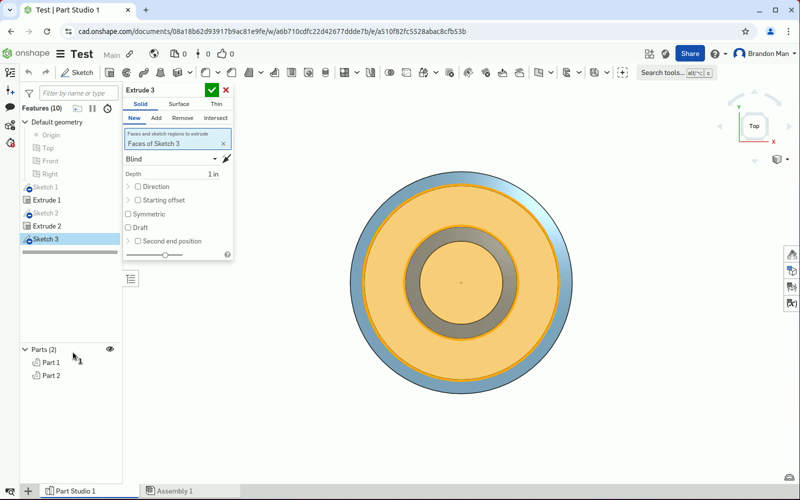
mouse_move(143, 106)
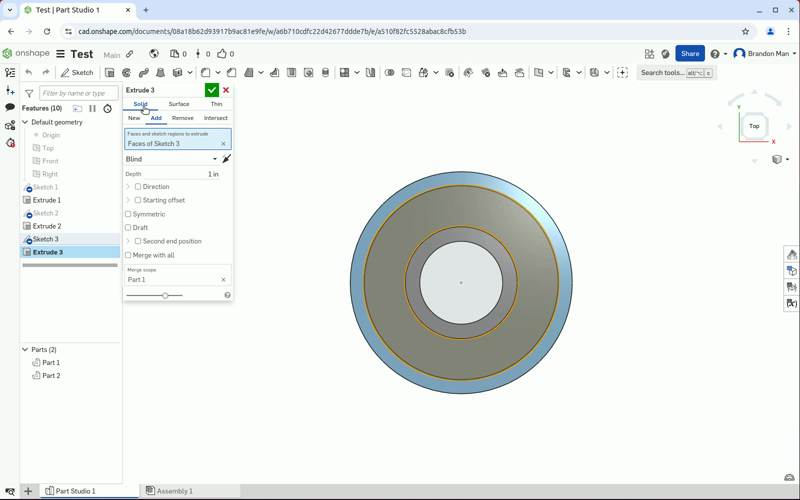
click(143, 106)
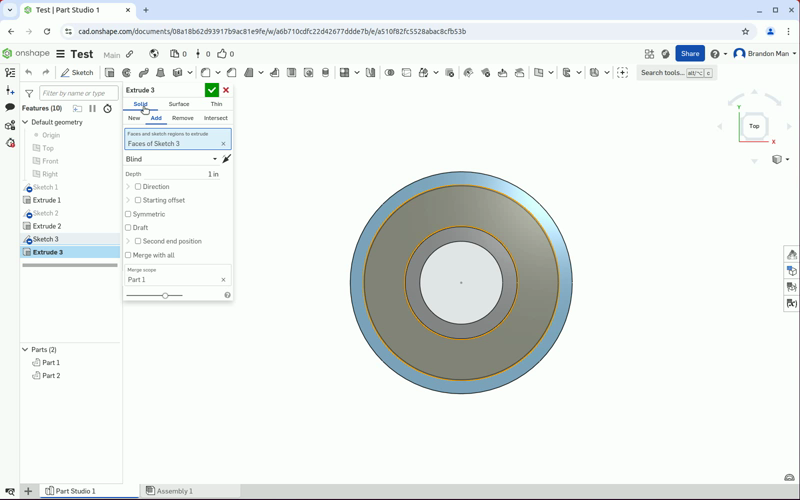
mouse_move(137, 120)
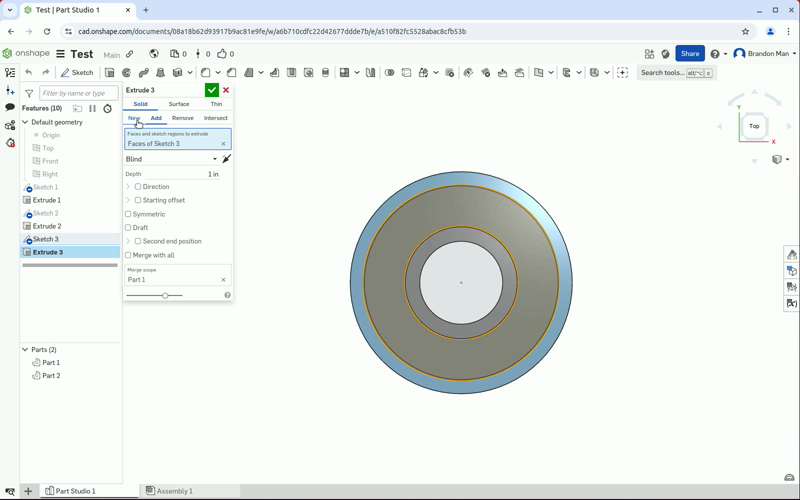
click(137, 120)
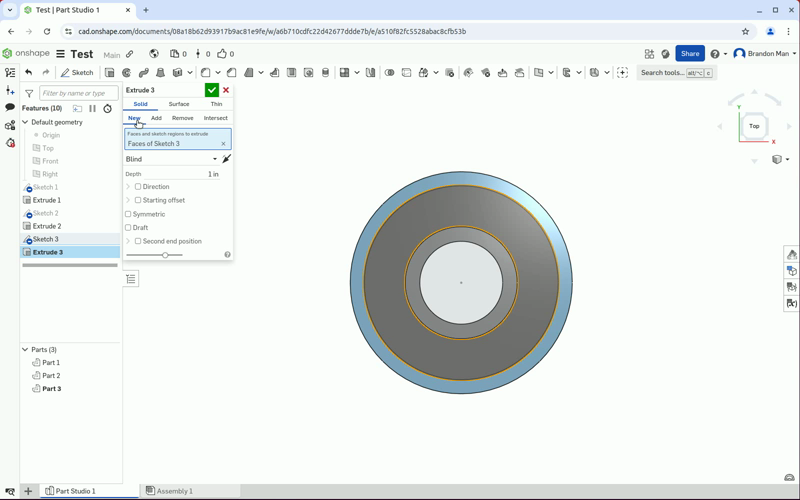
key(tab, 4)
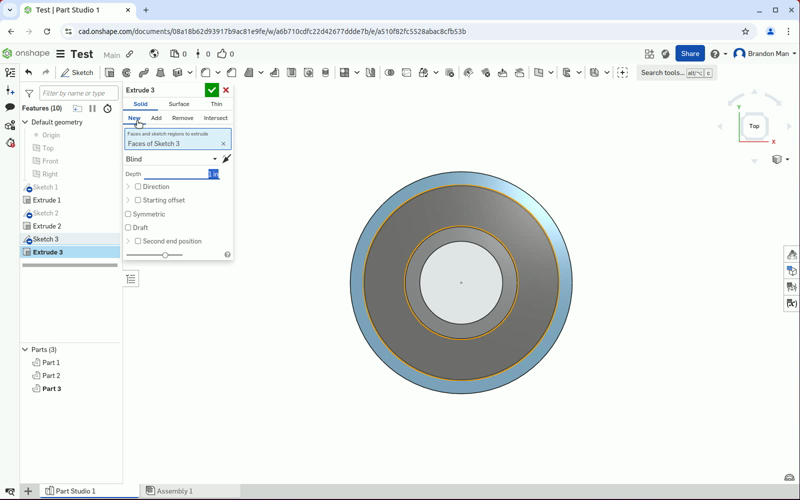
text(12.516)
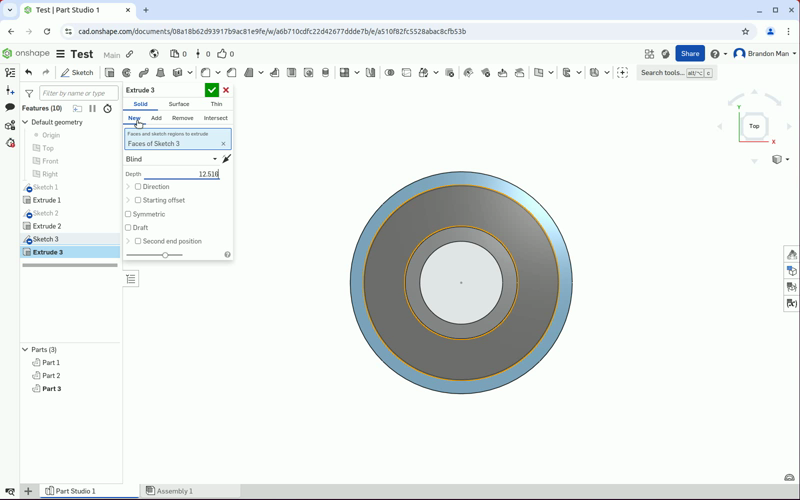
key(tab, 3)
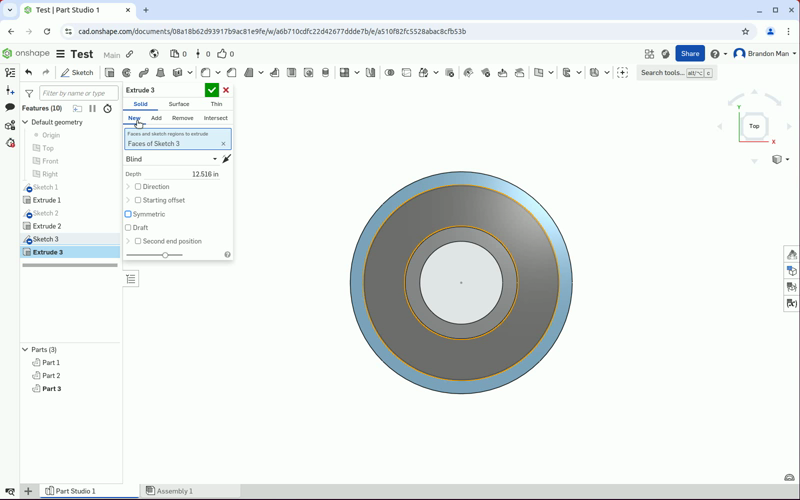
key(space)
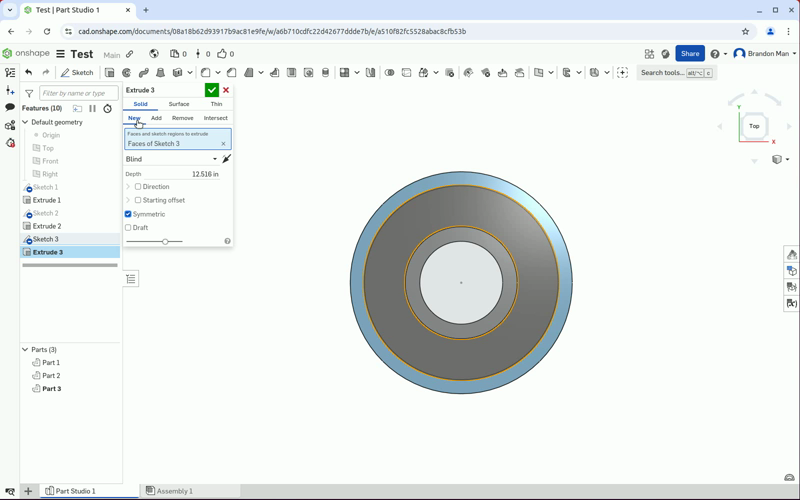
key(enter)
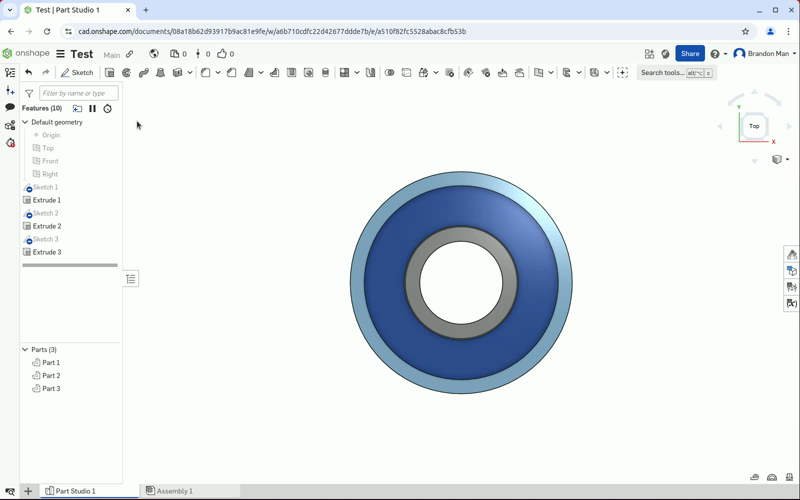
key(shift+h)
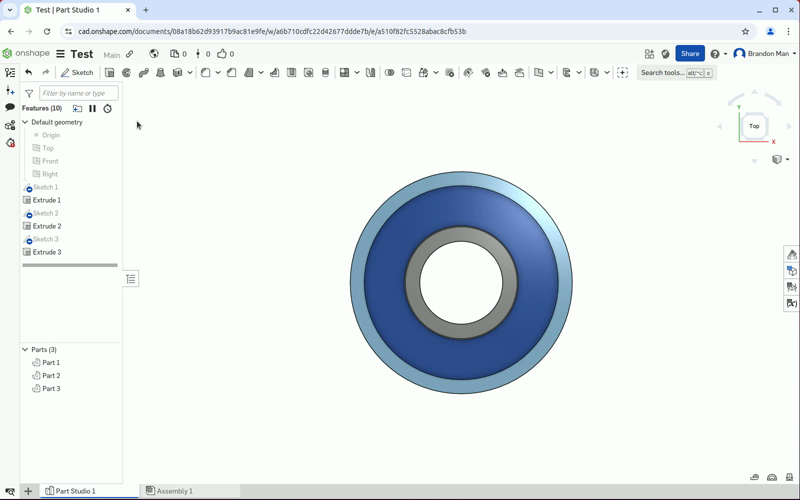
key(shift+h)
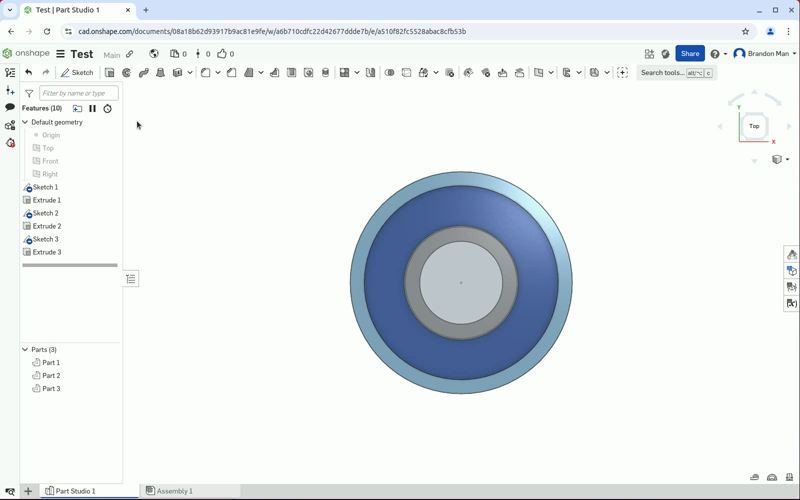
key(shift+7)
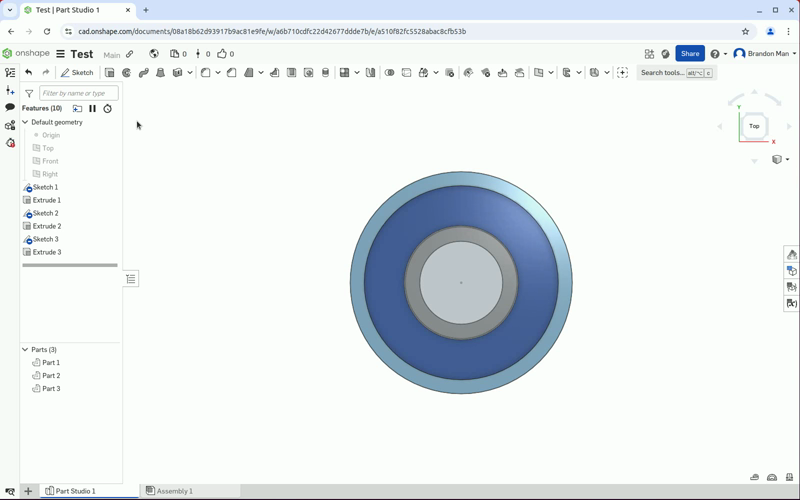
key(up, 3)
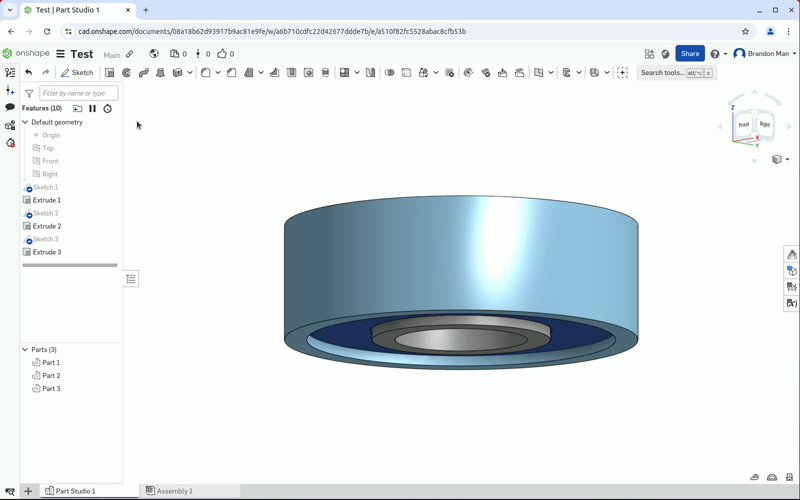
key(left, 3)
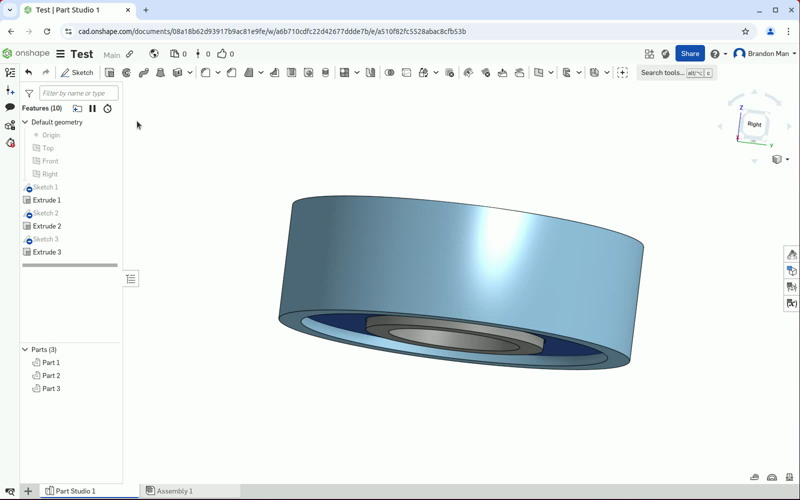
key(right, 3)
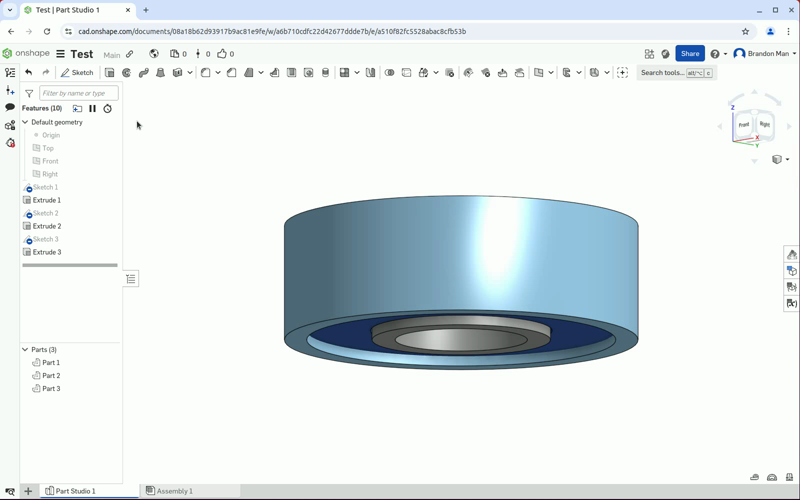
key(down, 3)
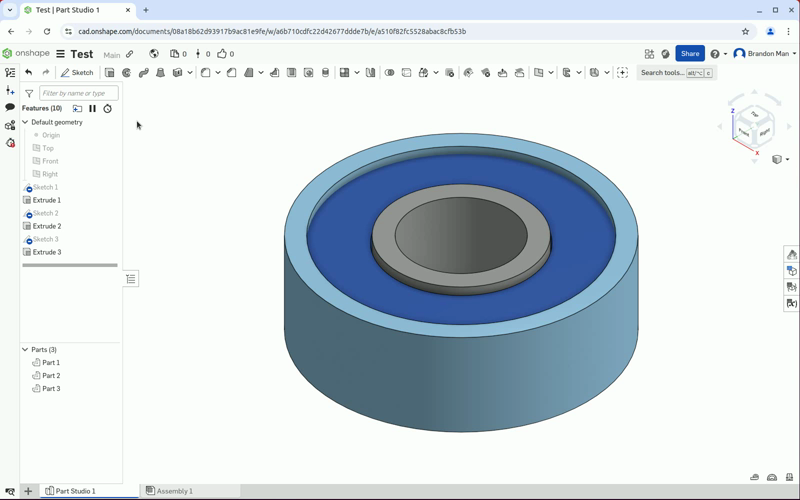
mouse_move(73, 189)
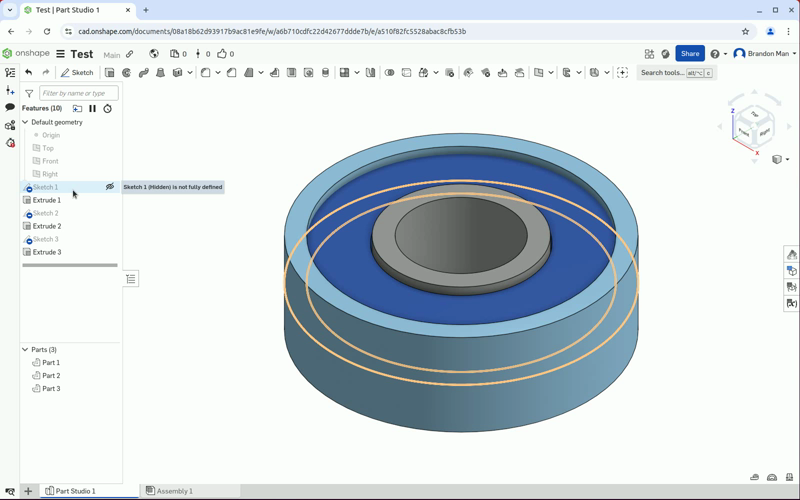
click(73, 189)